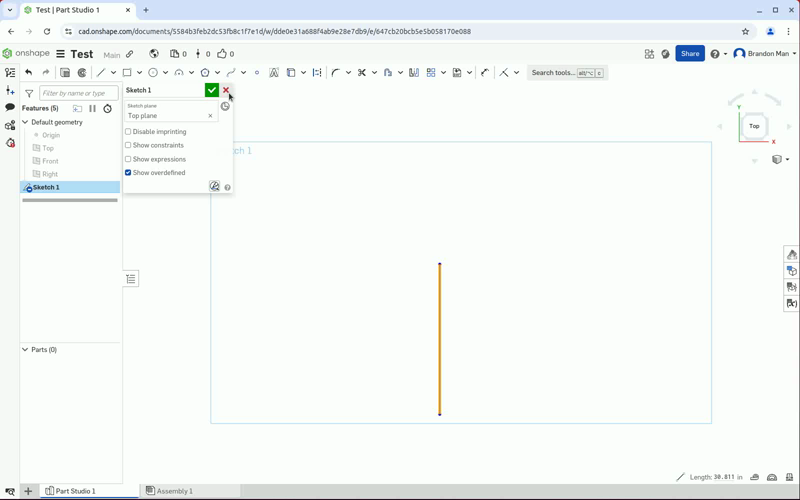
key(shift+h)
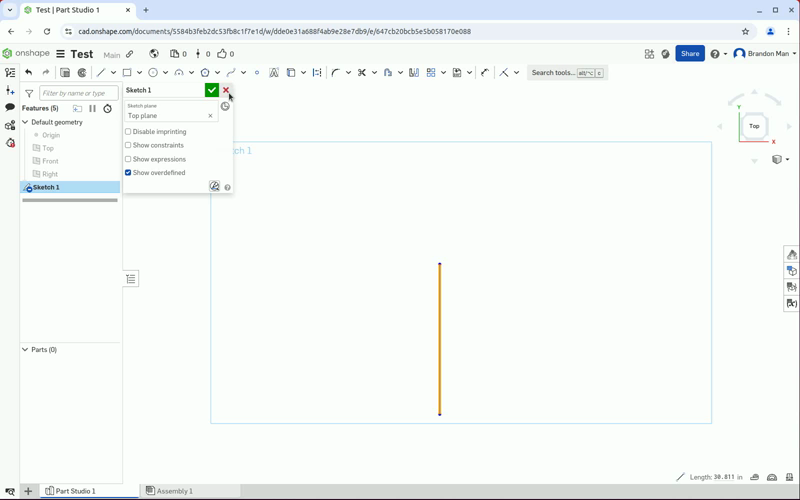
key(shift+s)
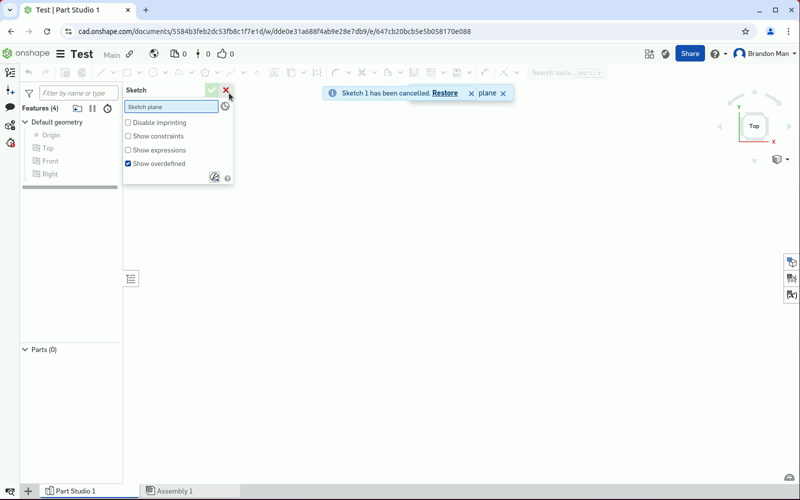
mouse_move(73, 150)
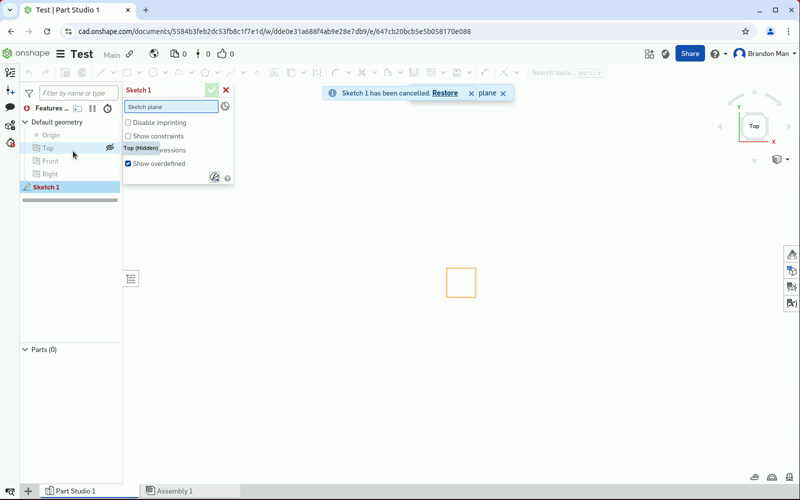
click(73, 150)
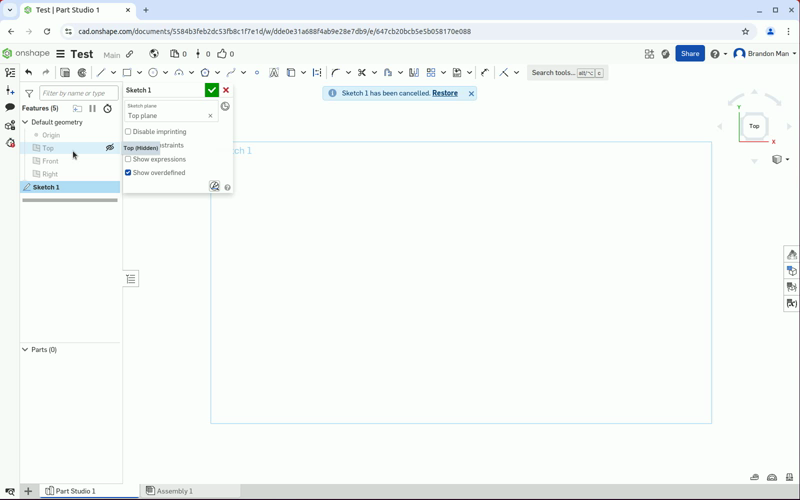
mouse_move(73, 352)
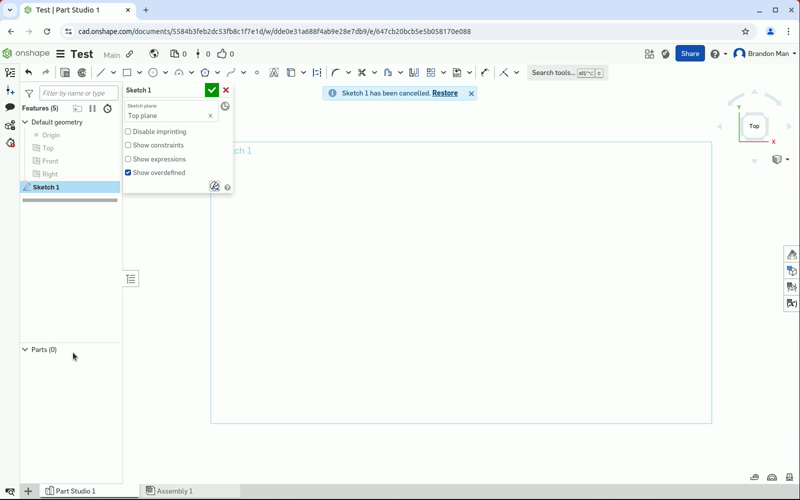
key(y)
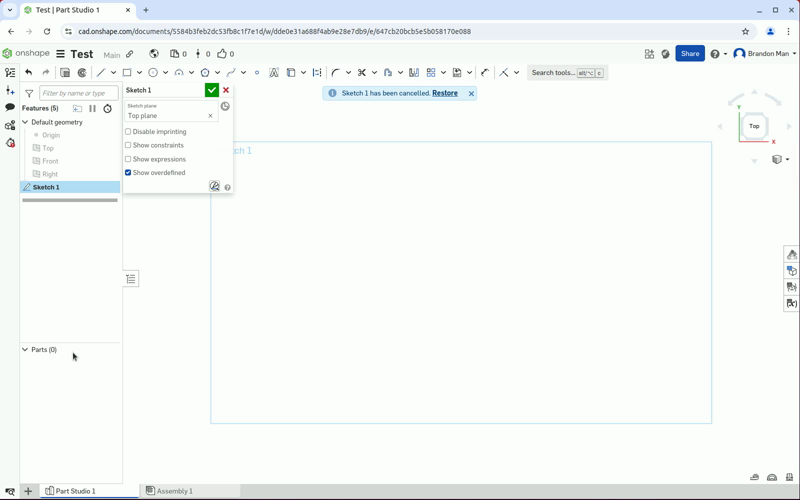
key(c)
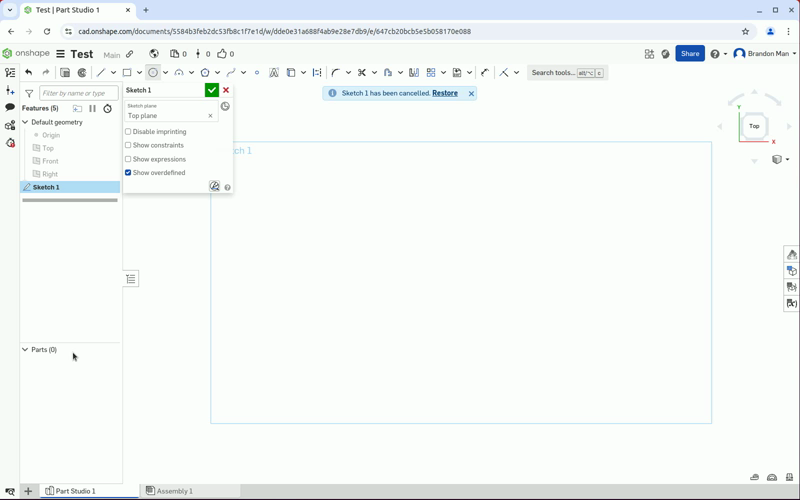
key_down(shift)
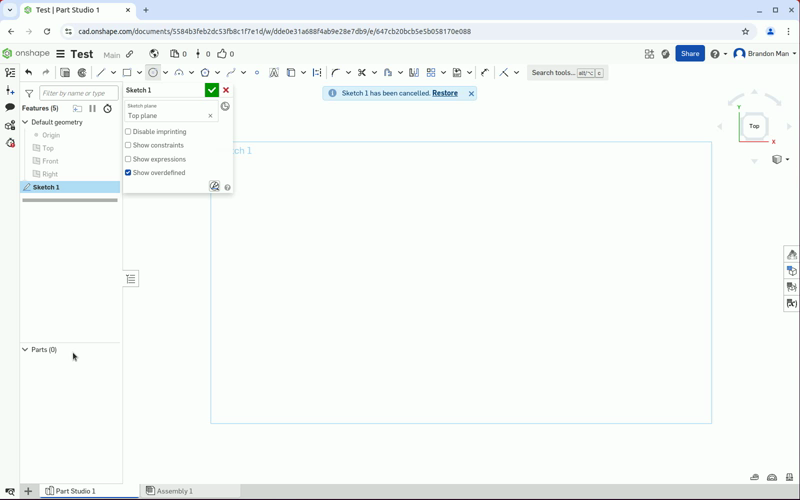
mouse_move(461, 282)
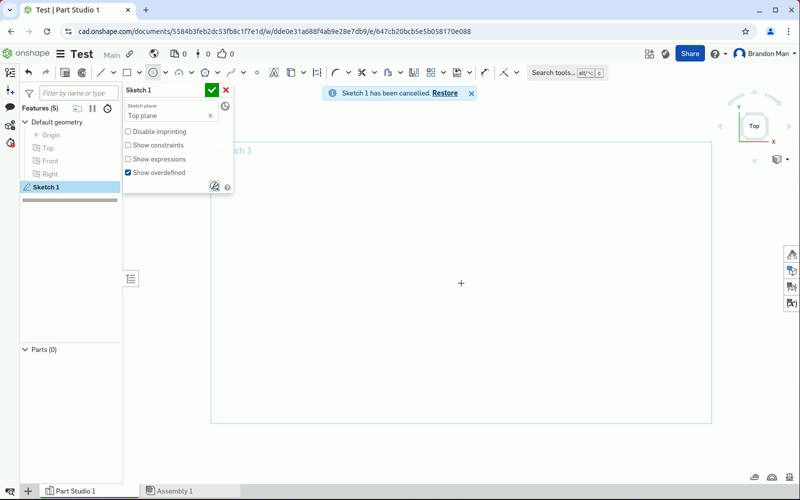
click(461, 282)
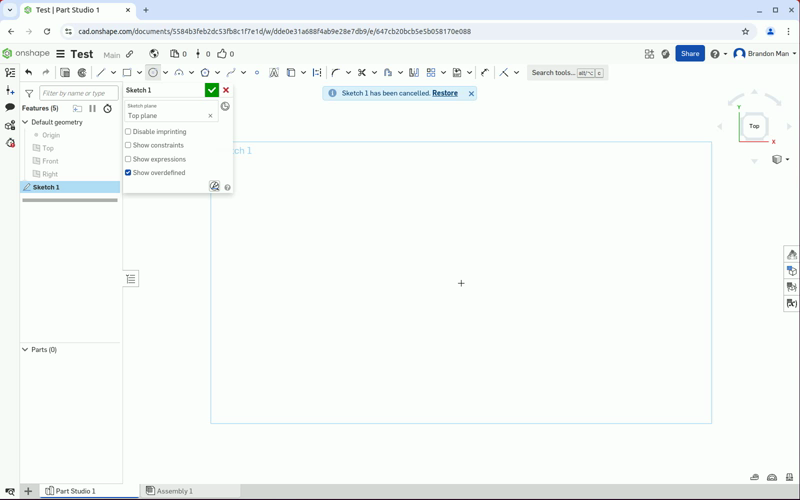
key_up(shift)
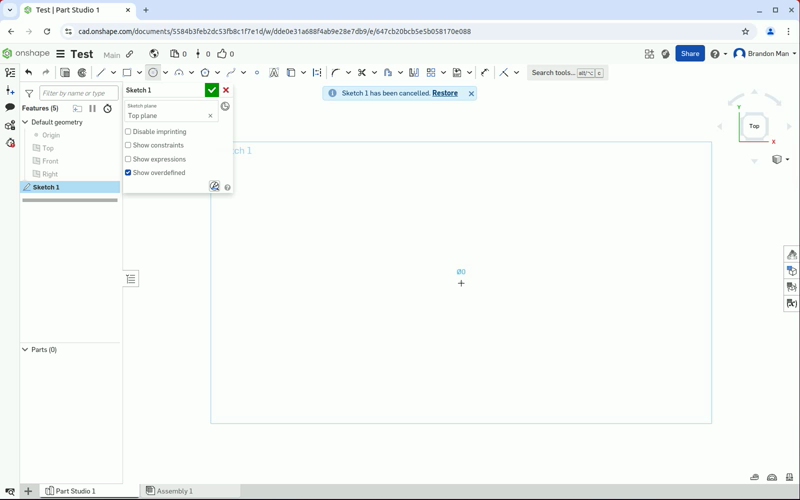
mouse_move(474, 282)
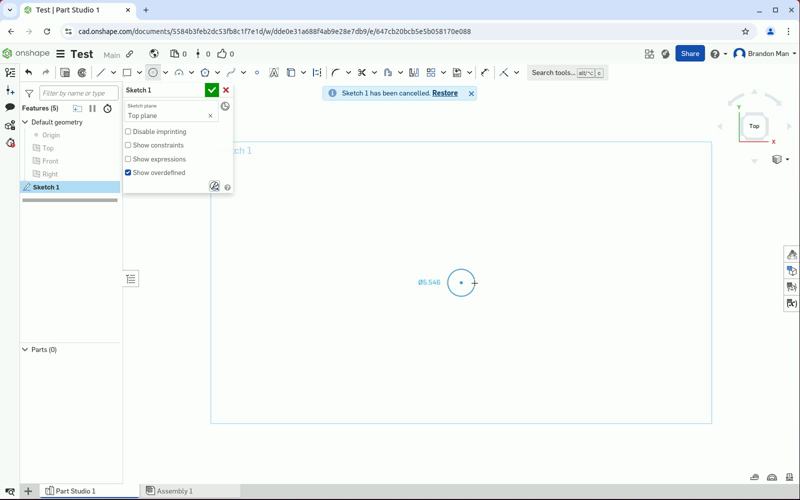
click(474, 282)
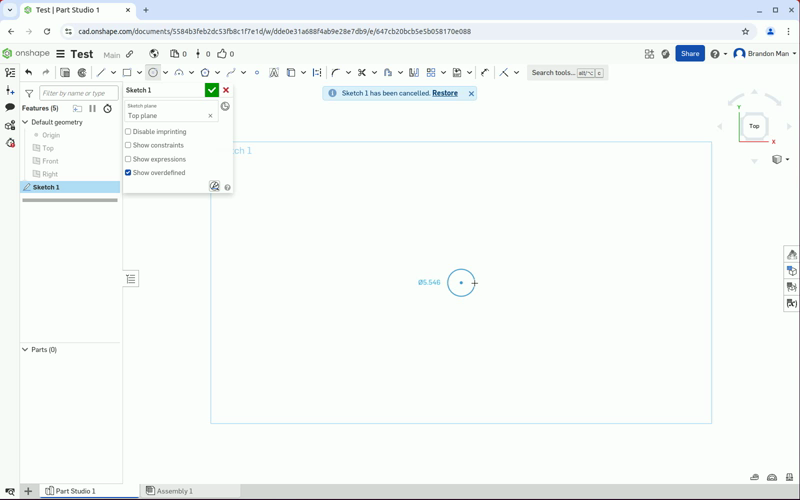
key(esc)
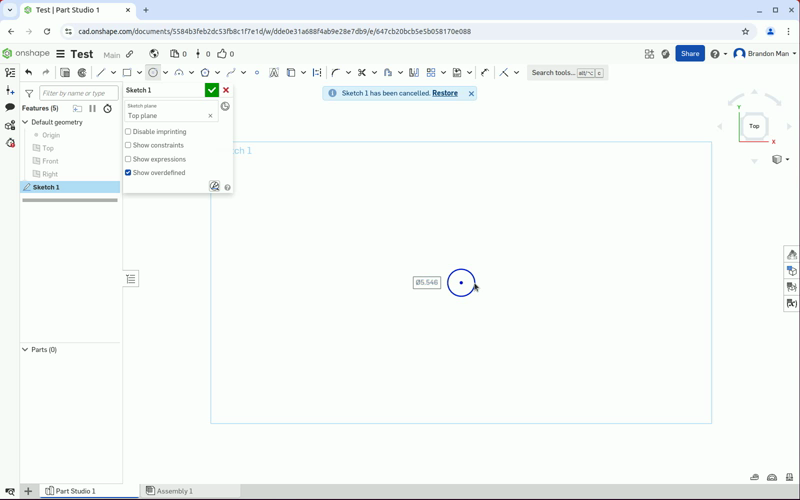
mouse_move(468, 278)
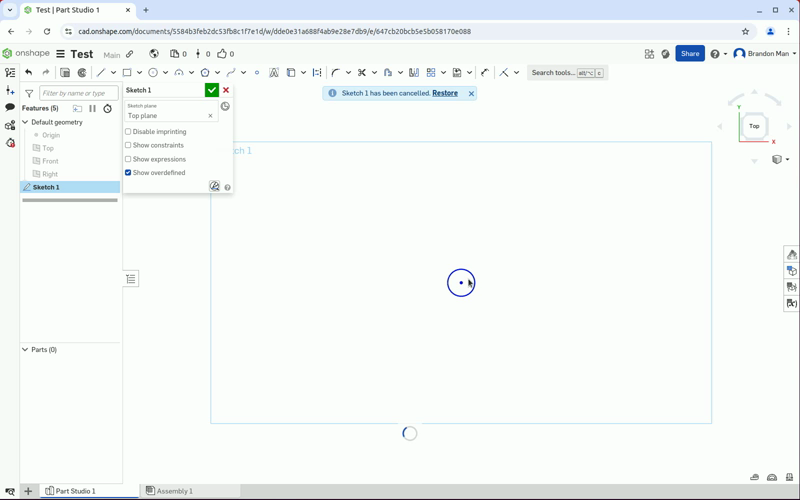
scroll(6)
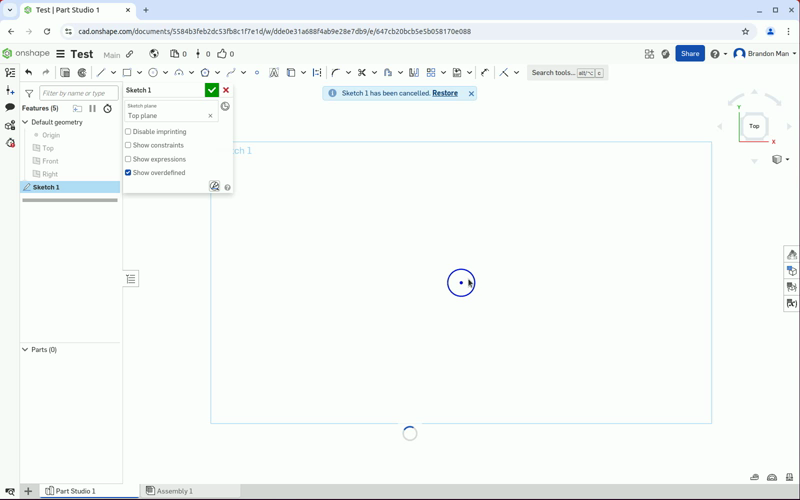
scroll(6)
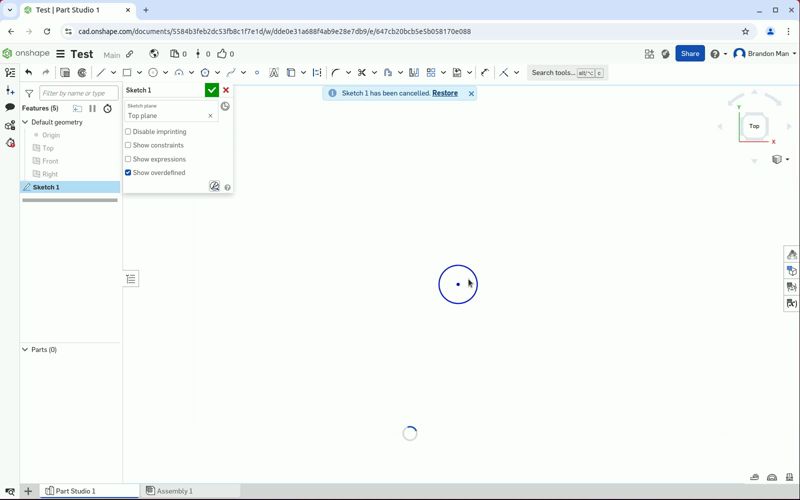
scroll(6)
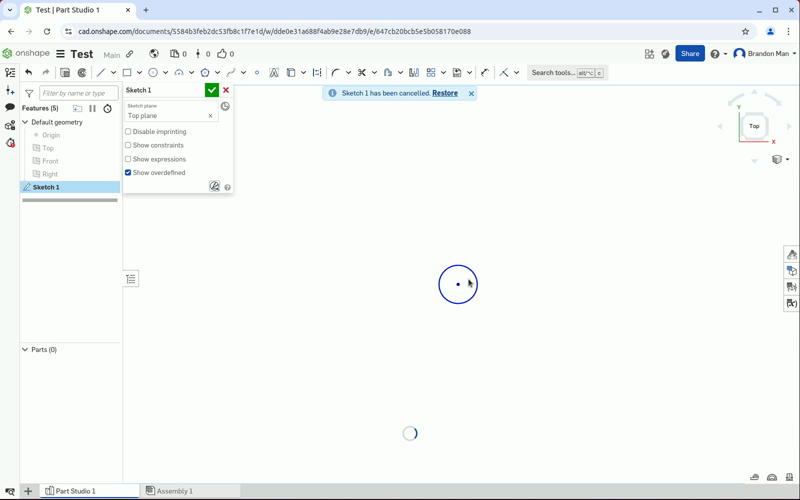
scroll(6)
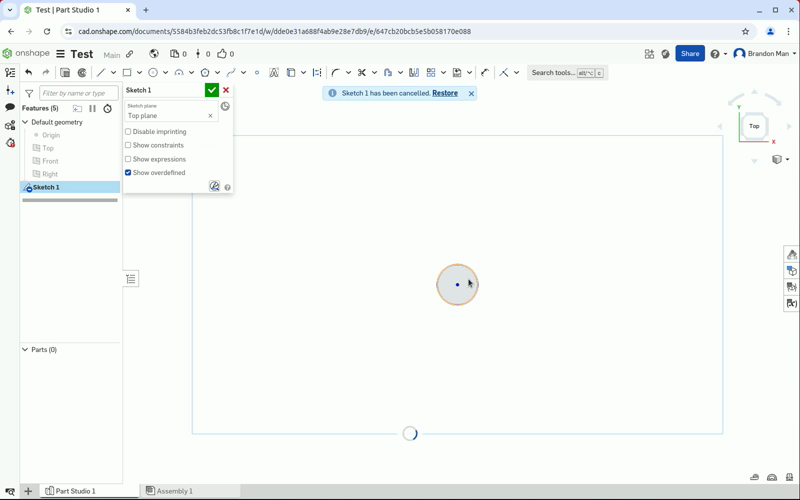
scroll(6)
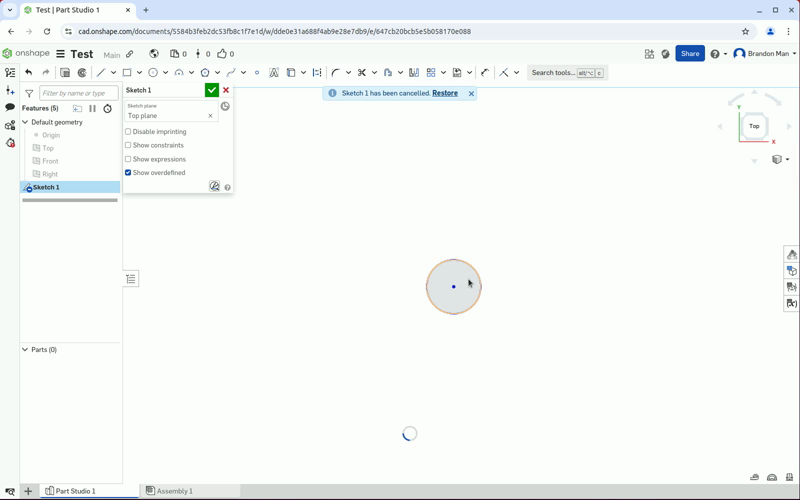
scroll(6)
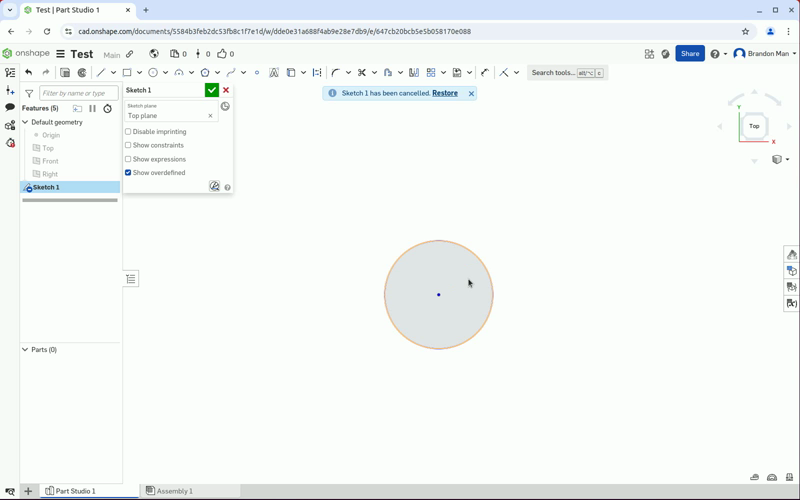
scroll(6)
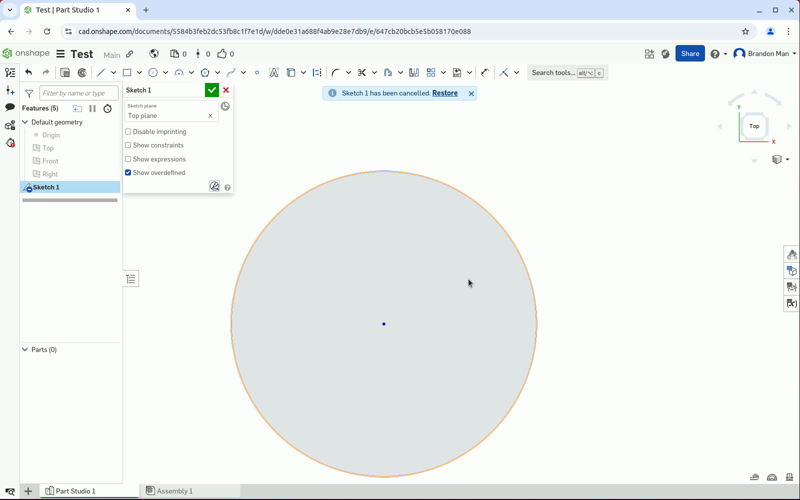
click(468, 278)
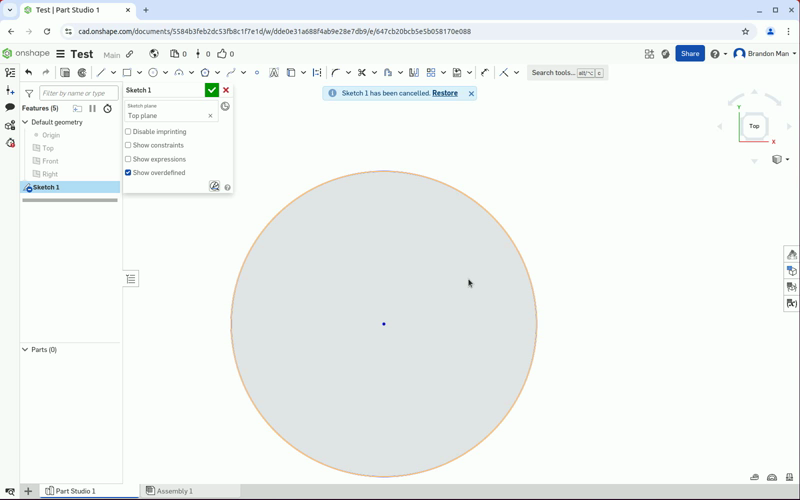
scroll(-6)
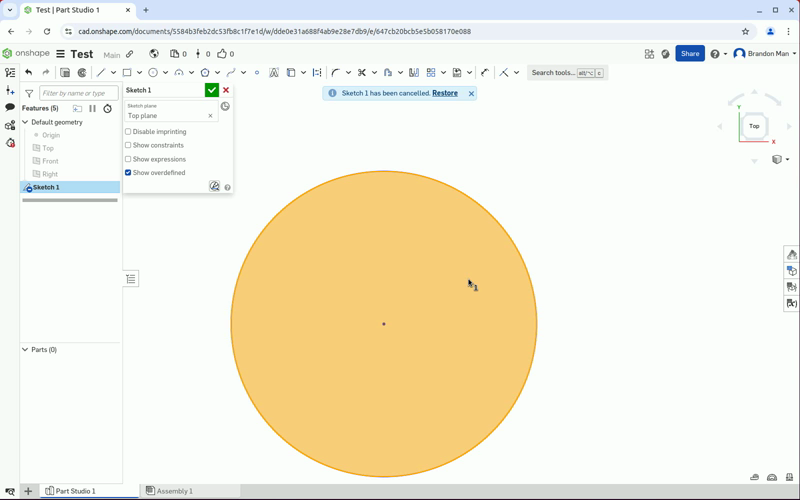
scroll(-6)
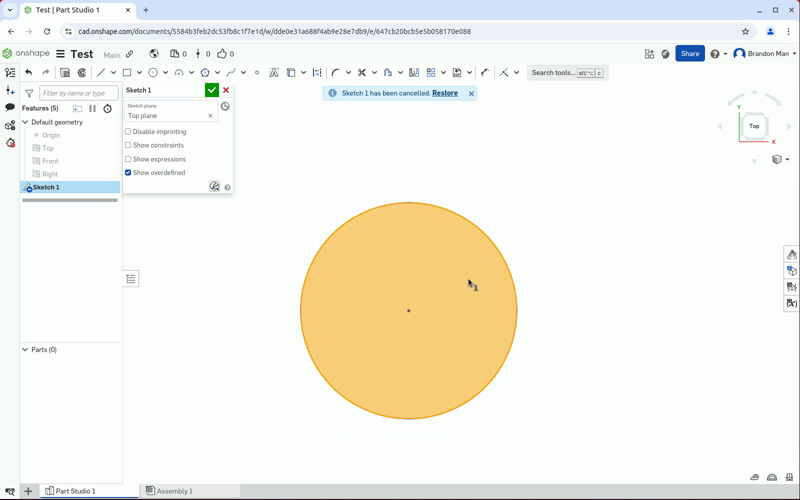
scroll(-6)
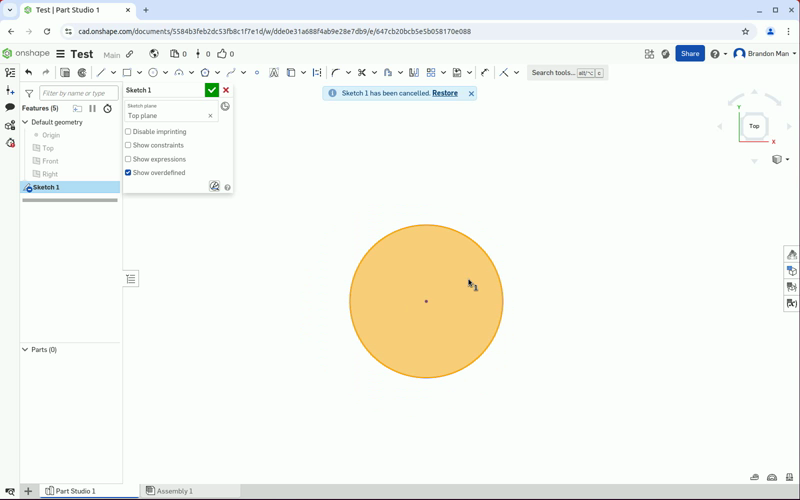
scroll(-6)
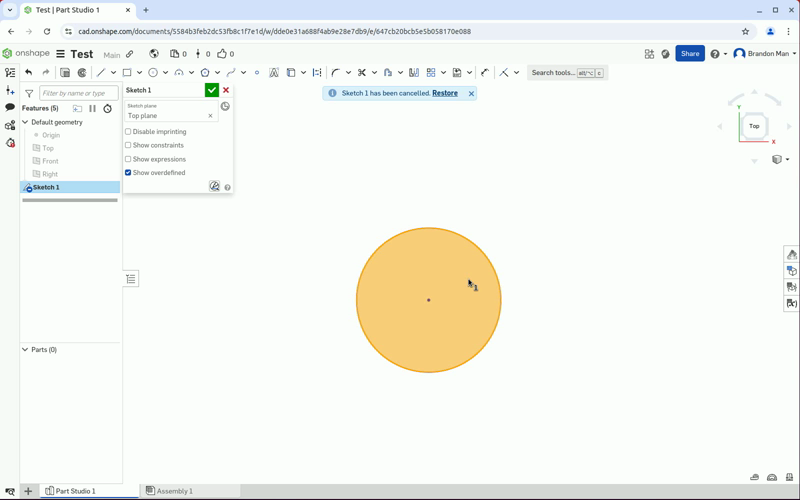
scroll(-6)
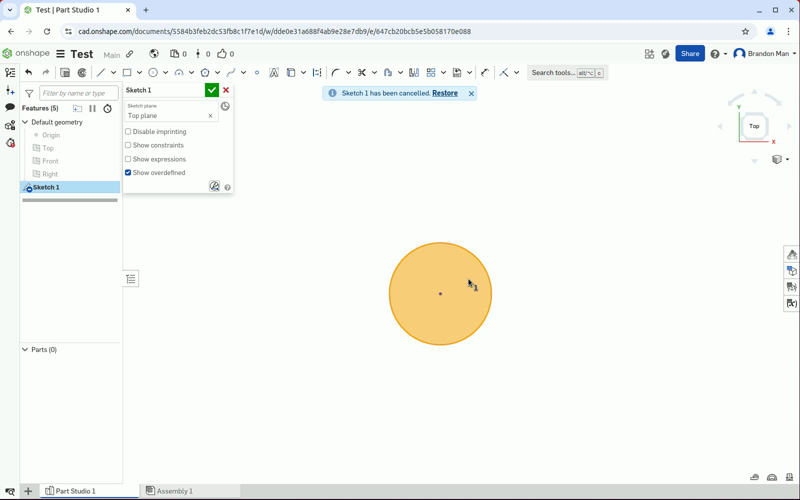
scroll(-6)
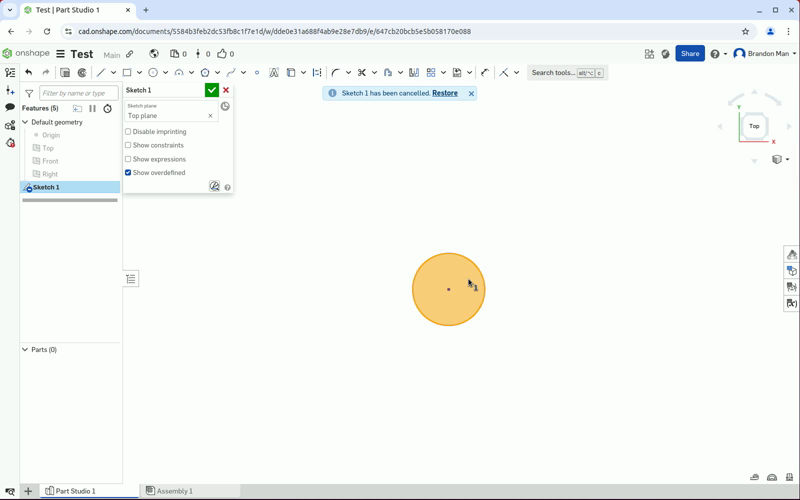
scroll(-6)
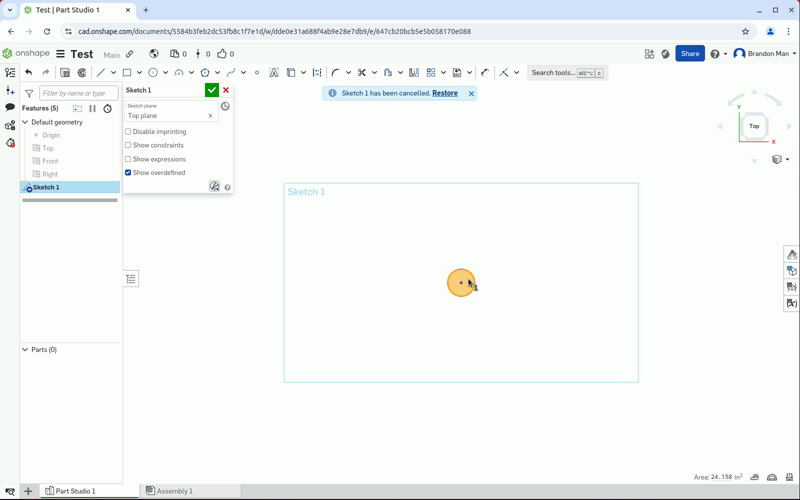
mouse_move(73, 352)
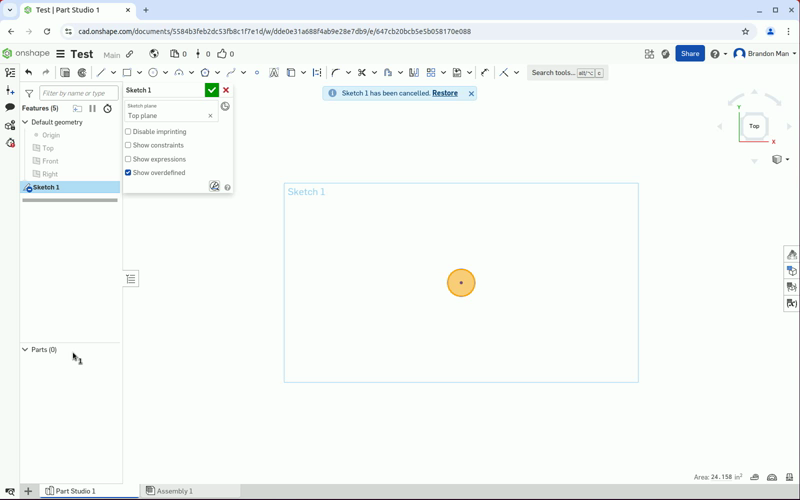
key(shift+y)
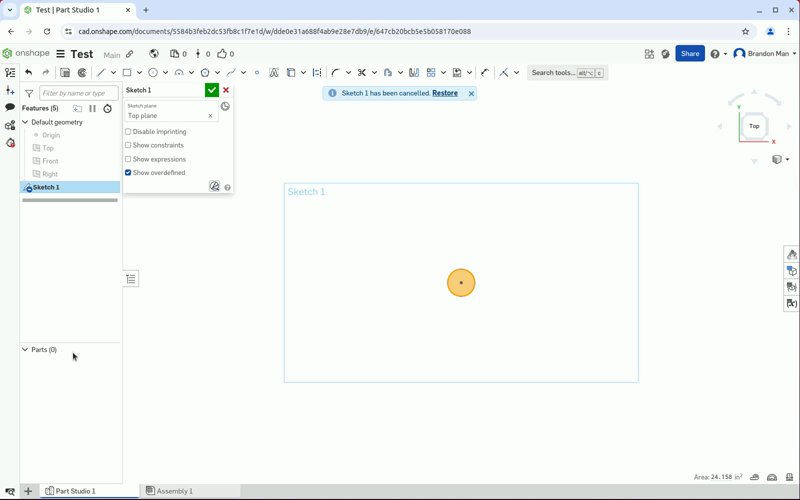
key(shift+e)
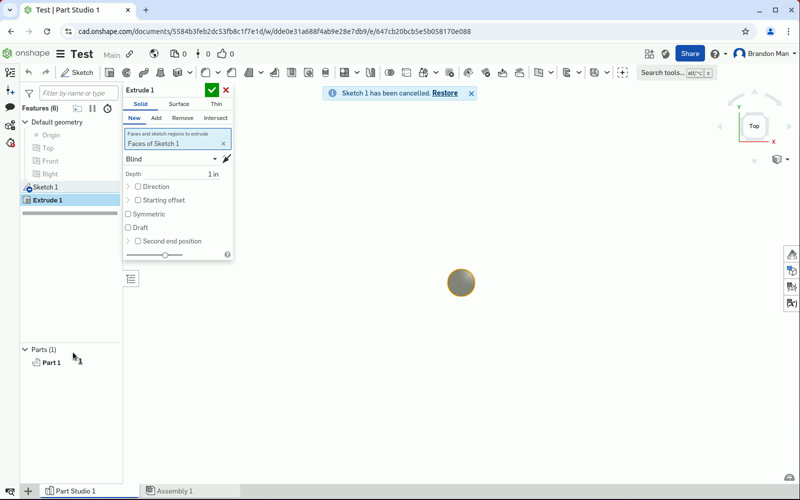
mouse_move(143, 106)
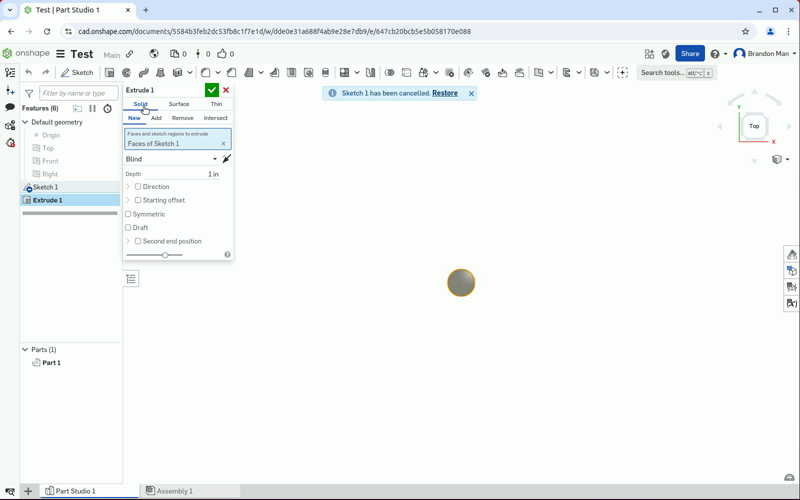
click(143, 106)
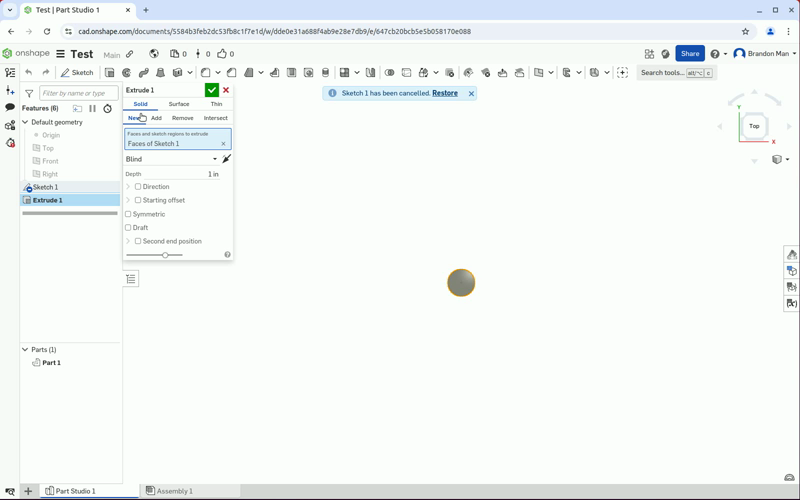
mouse_move(137, 120)
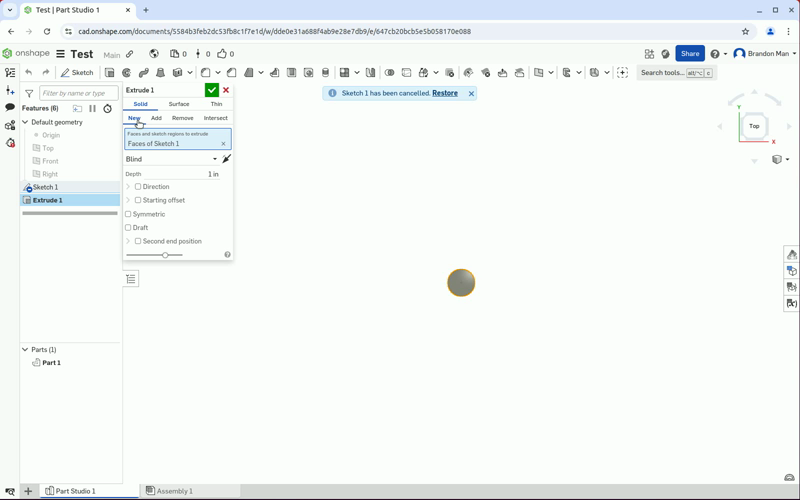
click(137, 120)
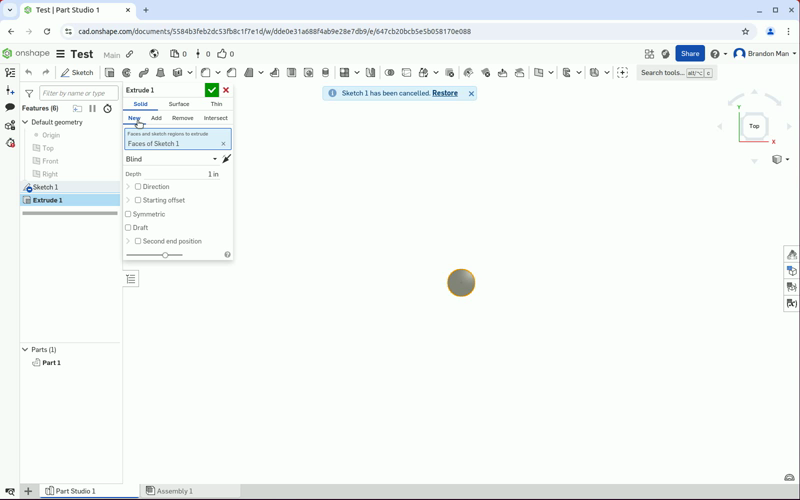
key(tab, 4)
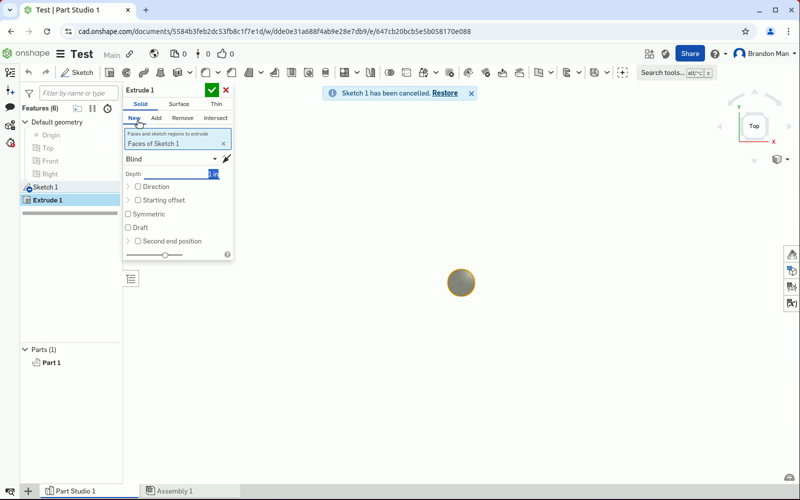
text(12.517)
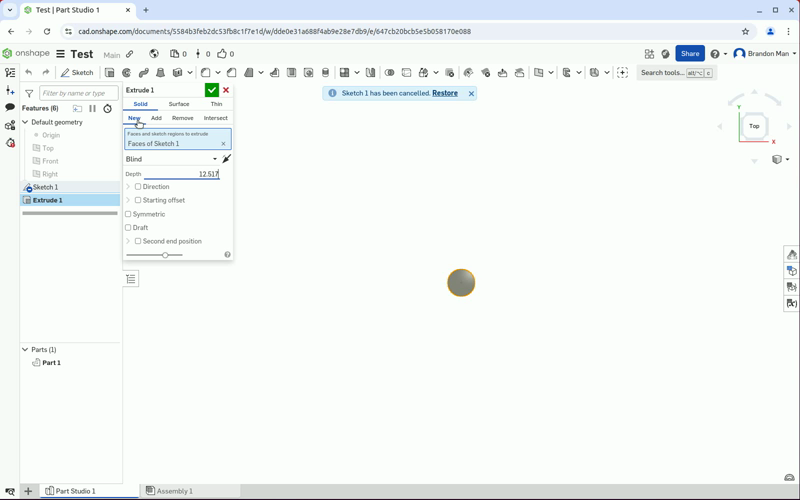
key(enter)
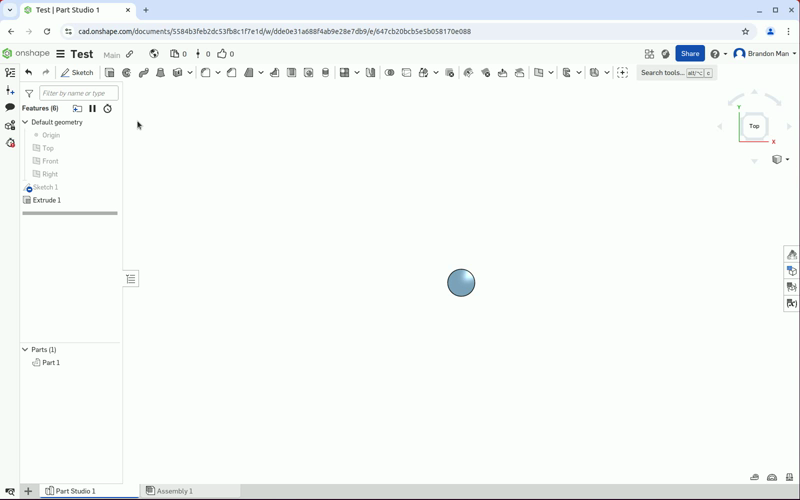
key(shift+h)
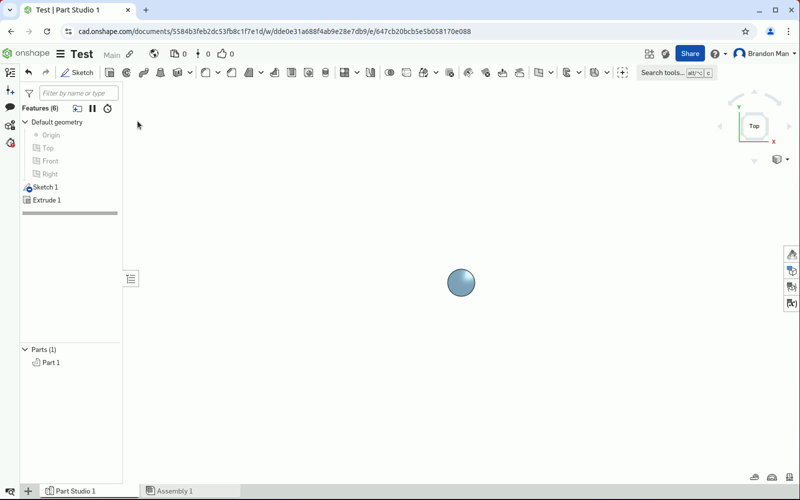
key(shift+h)
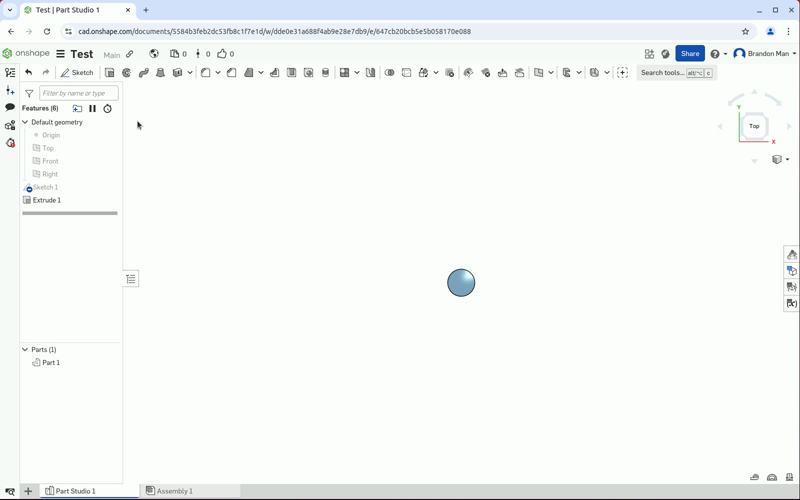
mouse_move(73, 189)
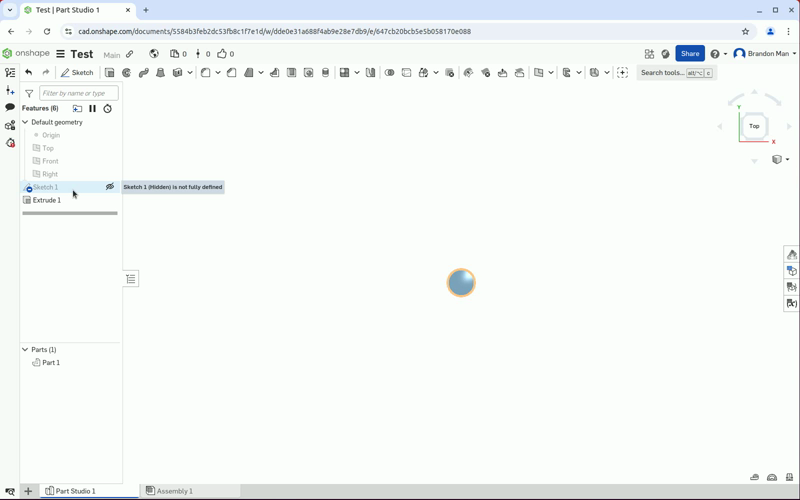
click(73, 189)
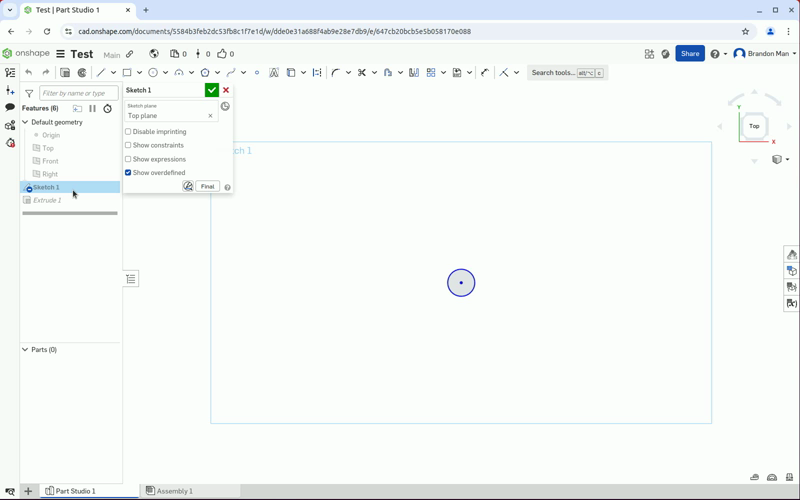
mouse_move(229, 92)
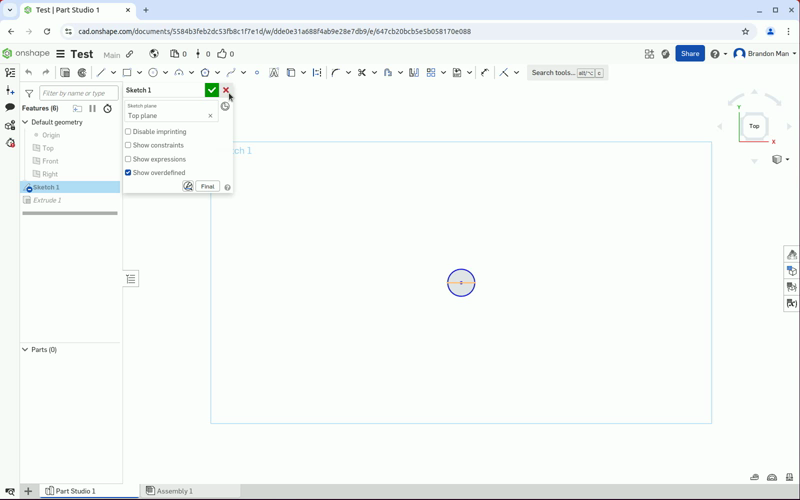
click(229, 92)
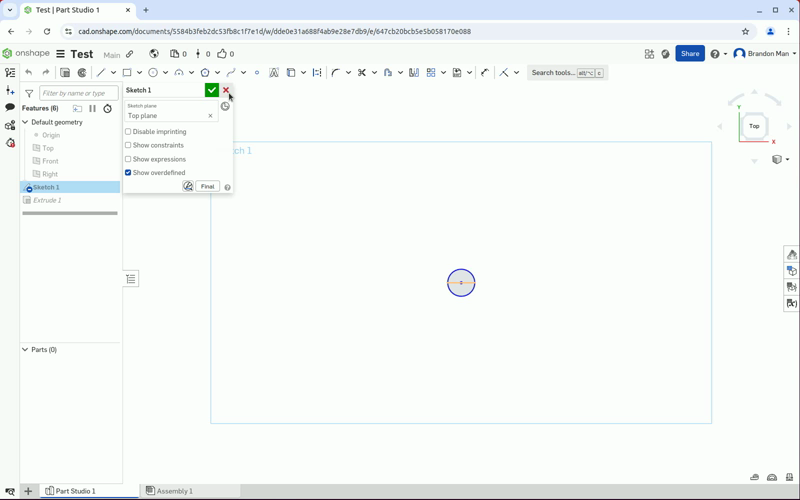
key(shift+s)
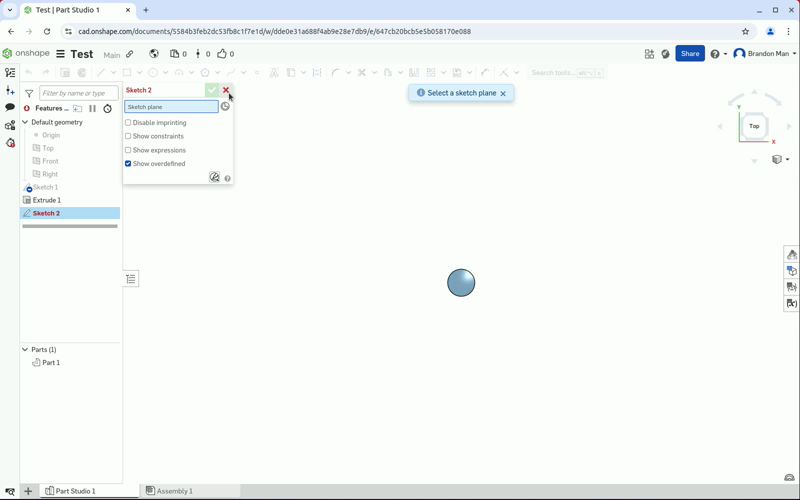
mouse_move(73, 150)
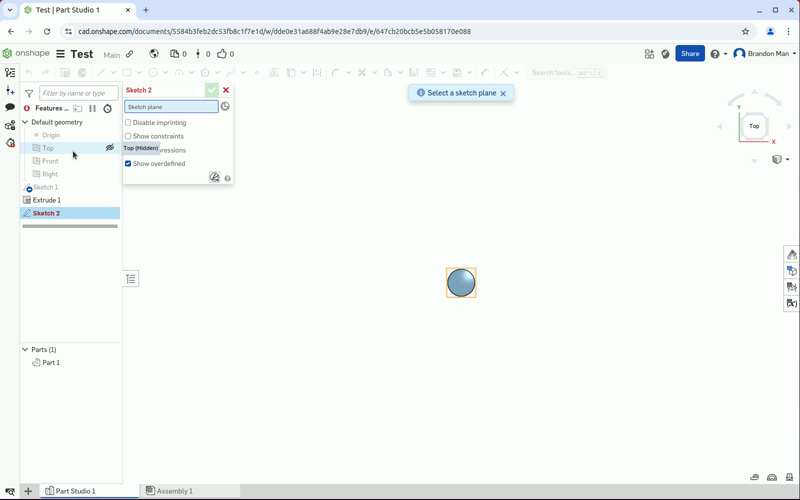
click(73, 150)
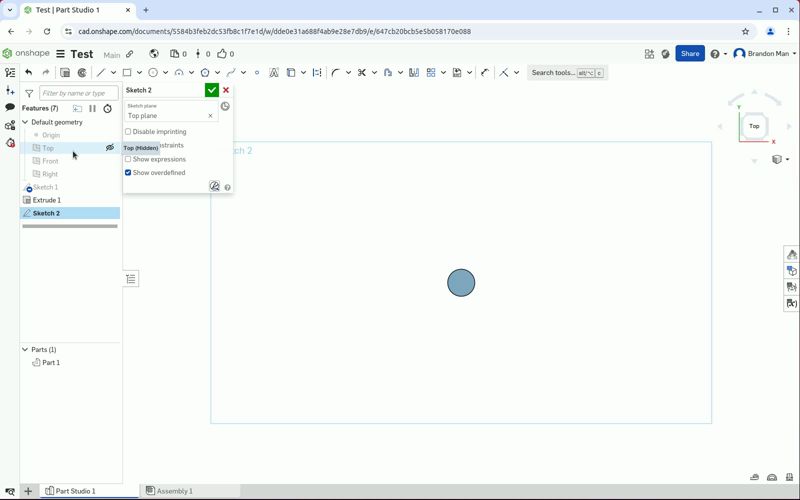
mouse_move(73, 352)
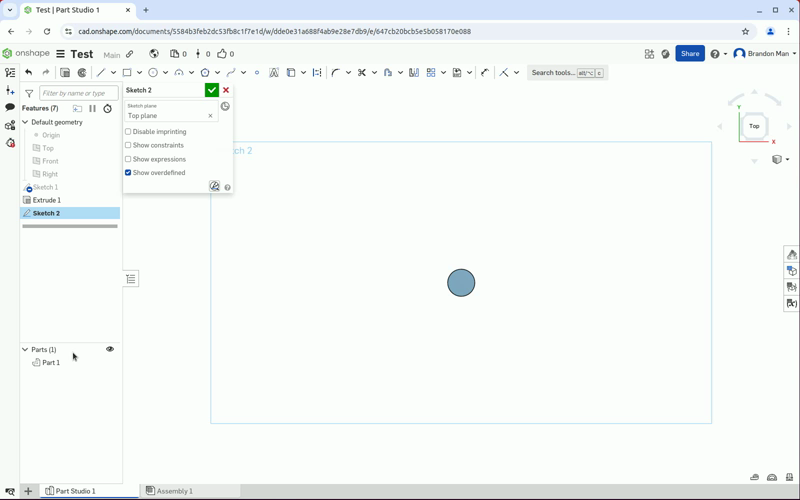
key(y)
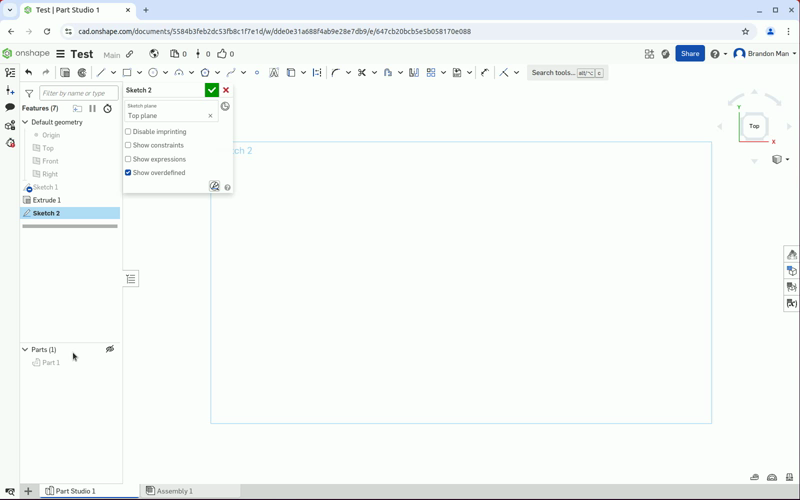
key(c)
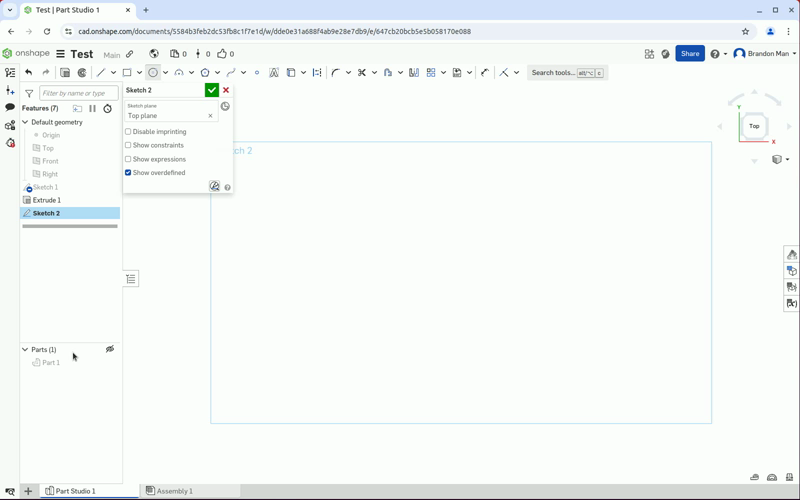
key_down(shift)
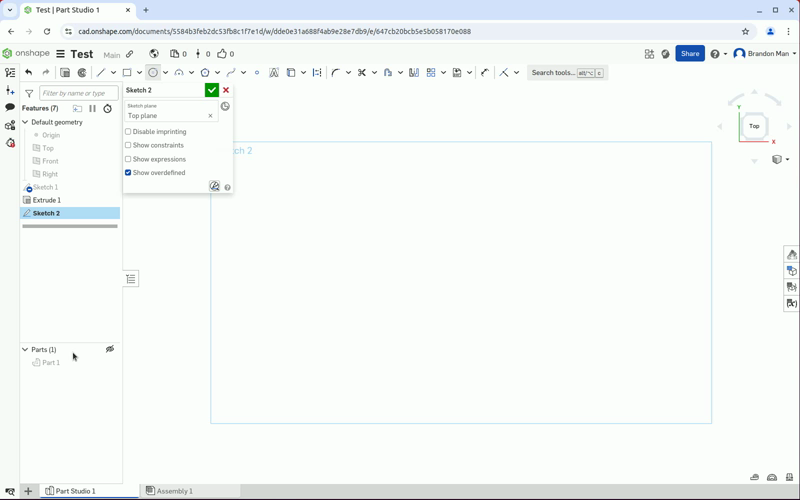
mouse_move(515, 282)
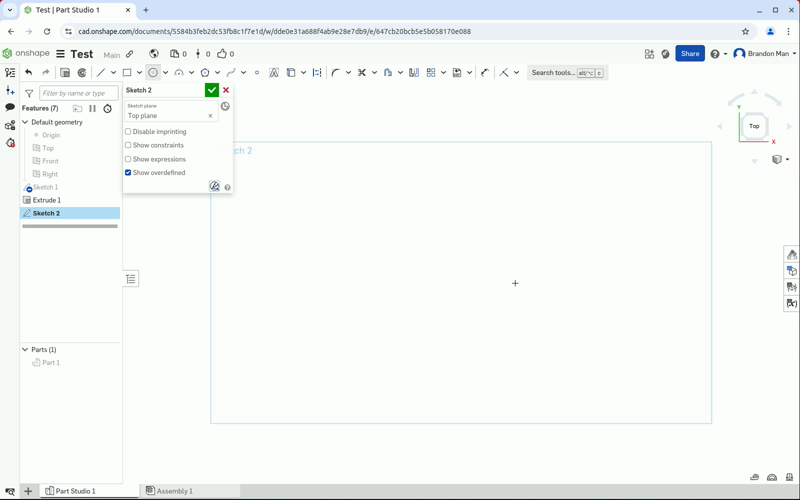
click(515, 282)
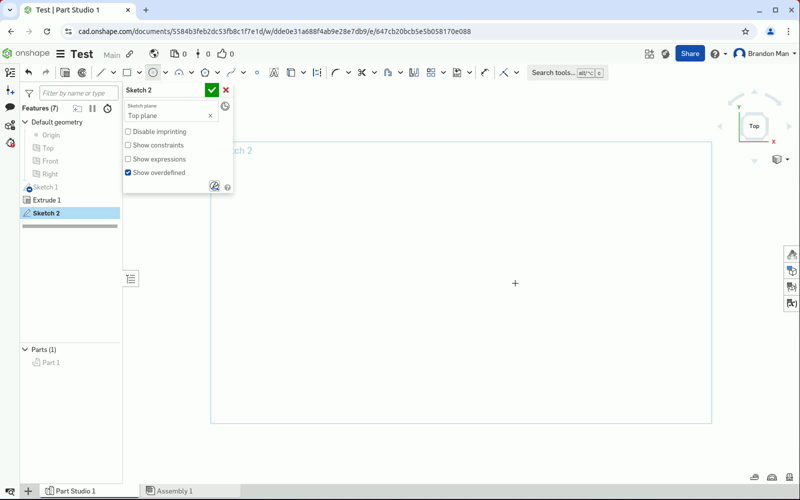
key_up(shift)
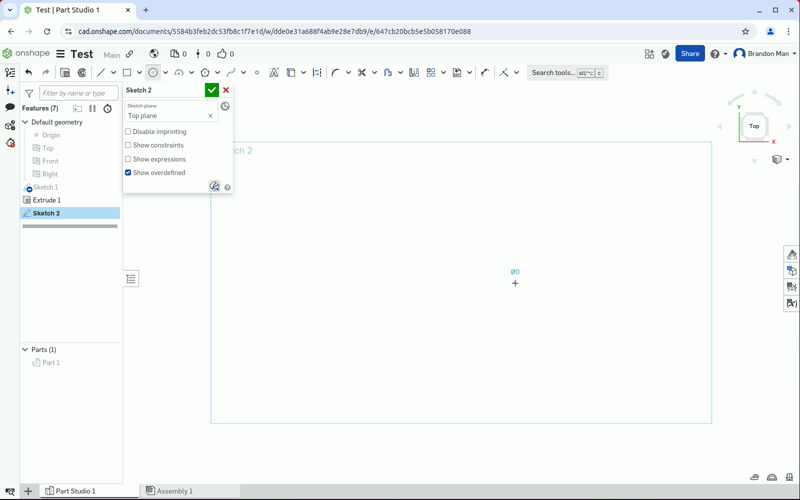
mouse_move(528, 282)
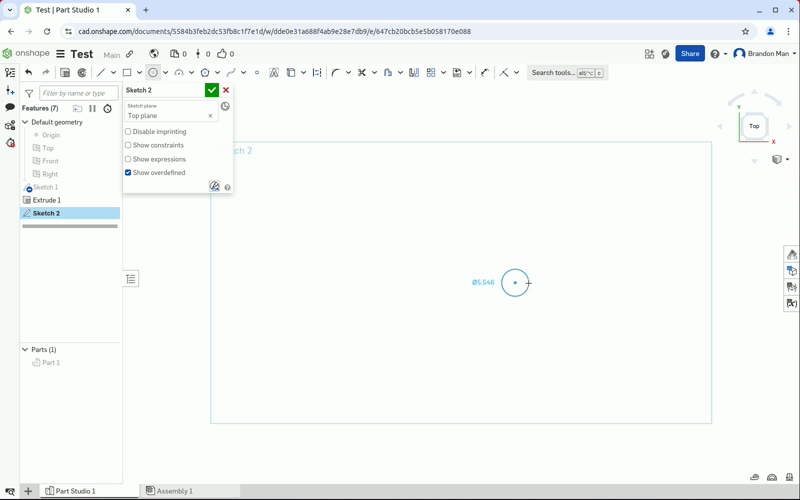
click(528, 282)
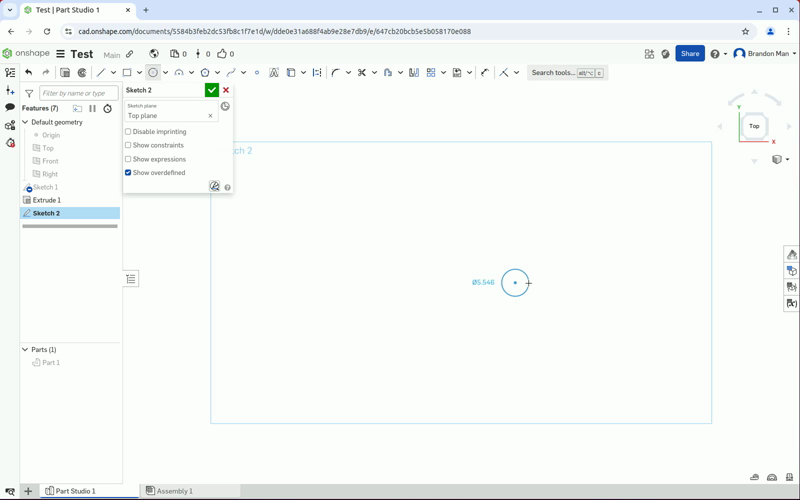
key(esc)
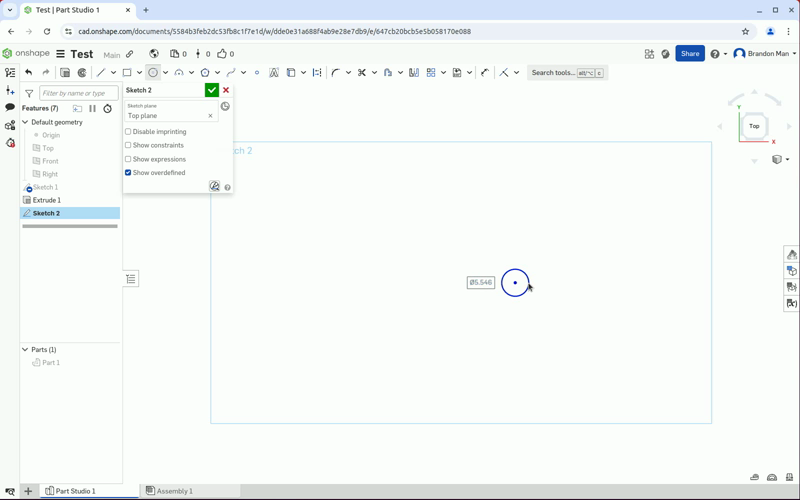
mouse_move(512, 278)
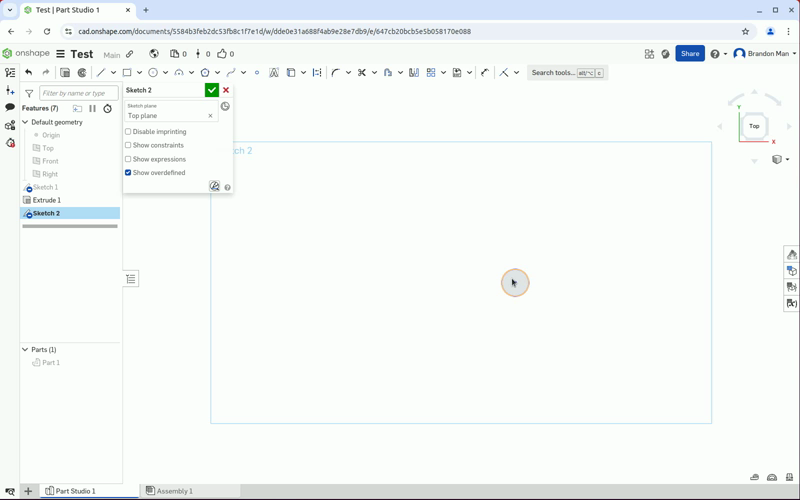
scroll(6)
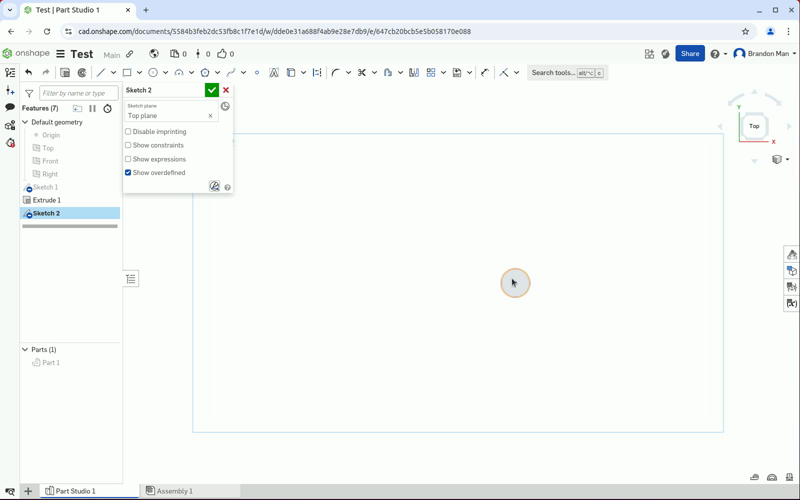
scroll(6)
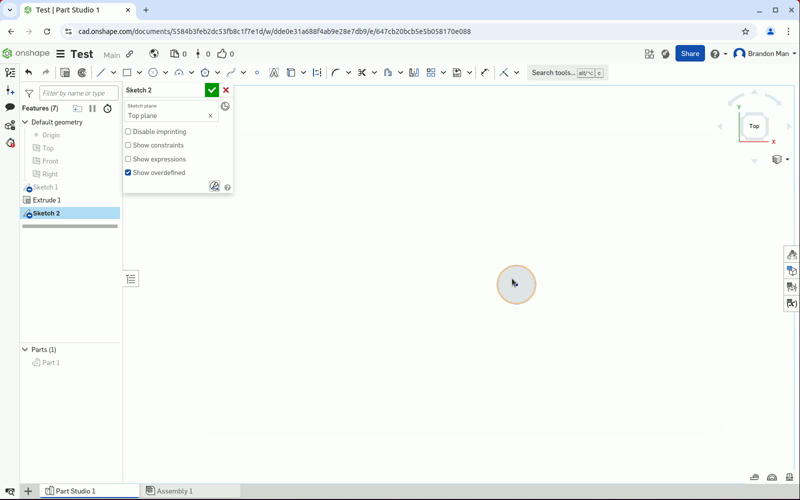
scroll(6)
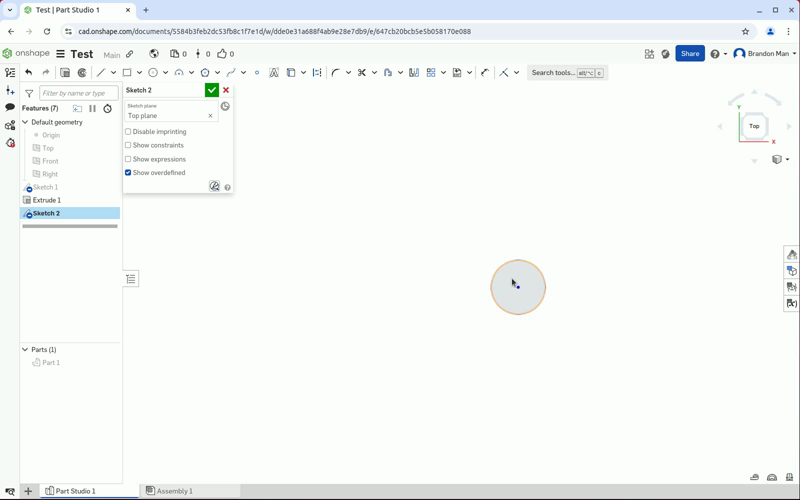
scroll(6)
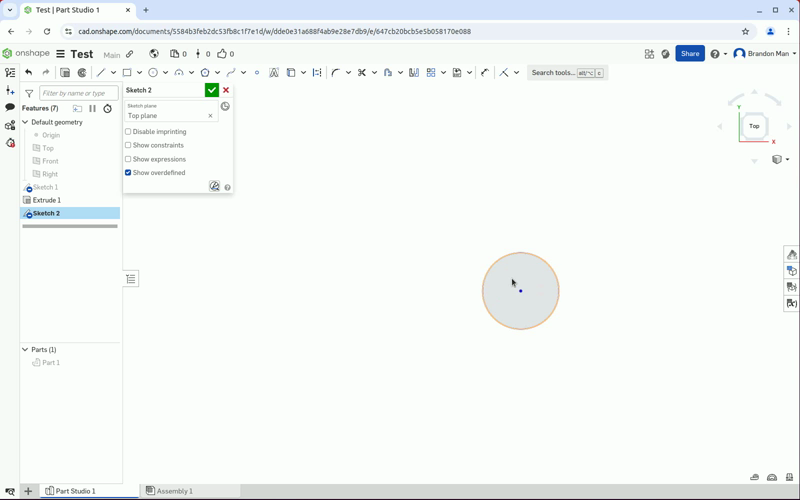
scroll(6)
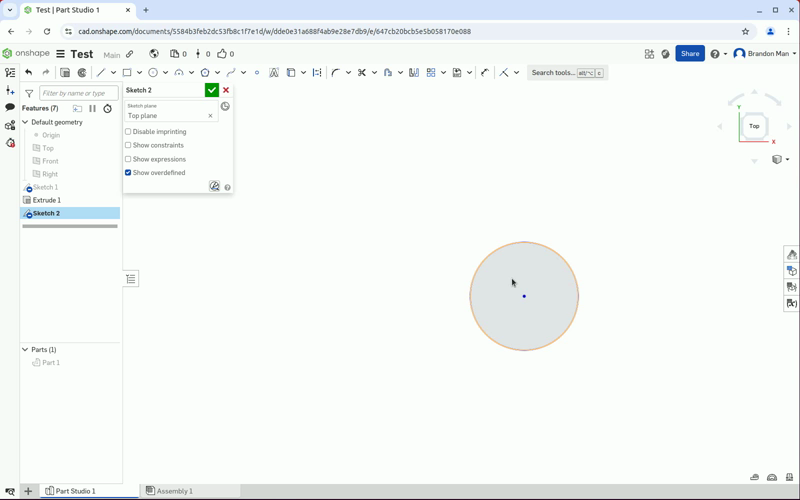
scroll(6)
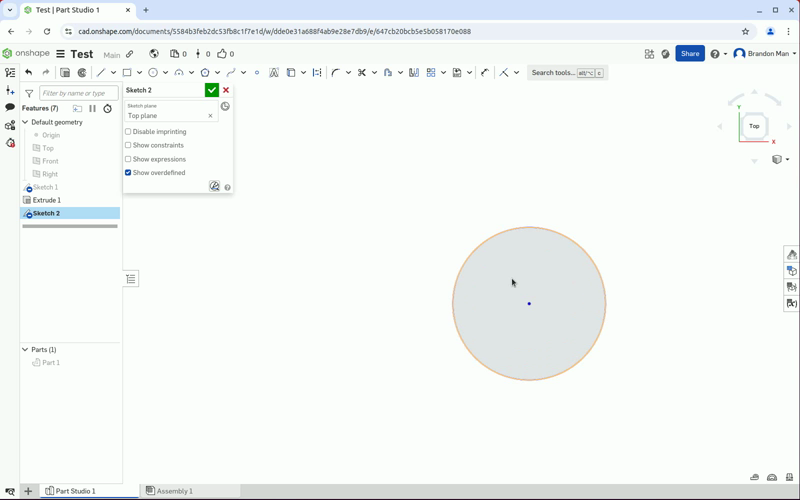
scroll(6)
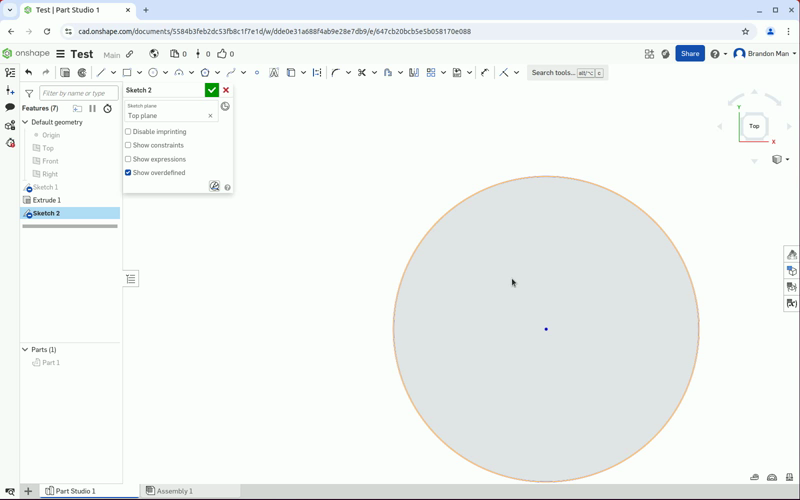
click(512, 278)
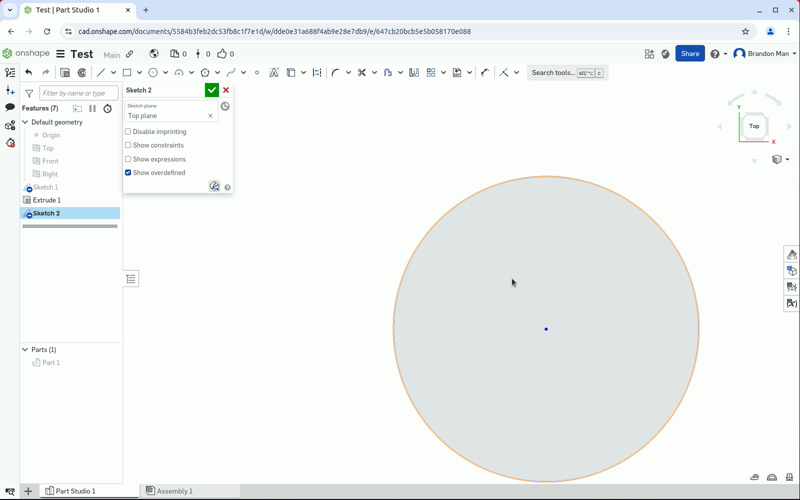
scroll(-6)
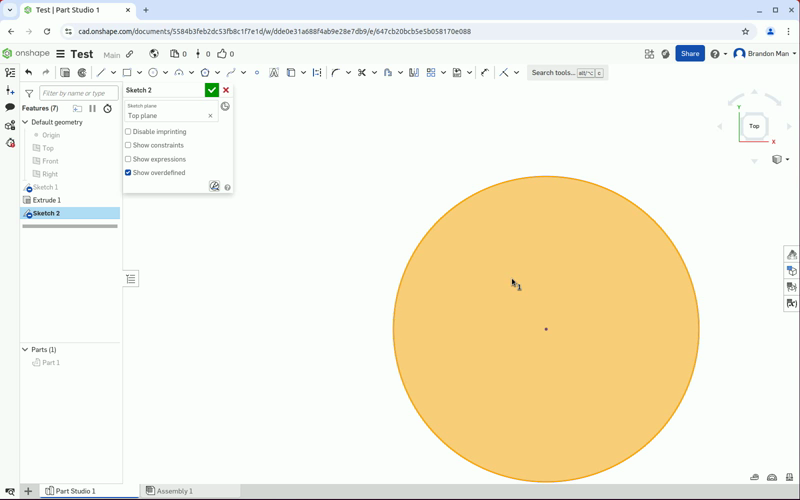
scroll(-6)
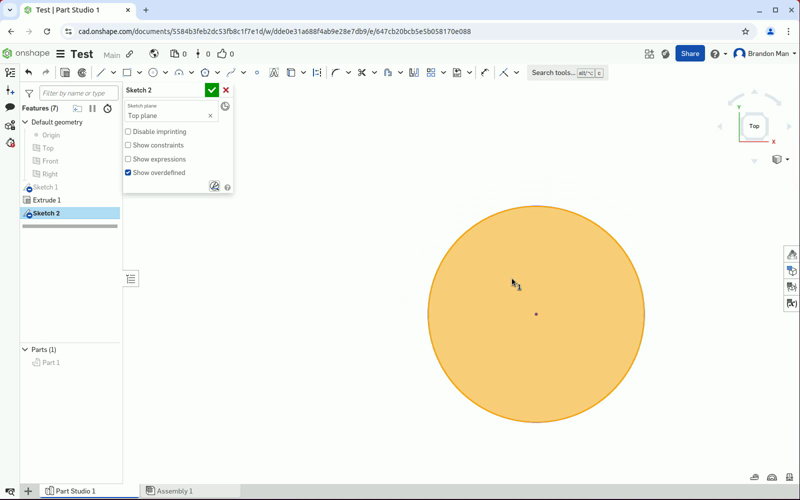
scroll(-6)
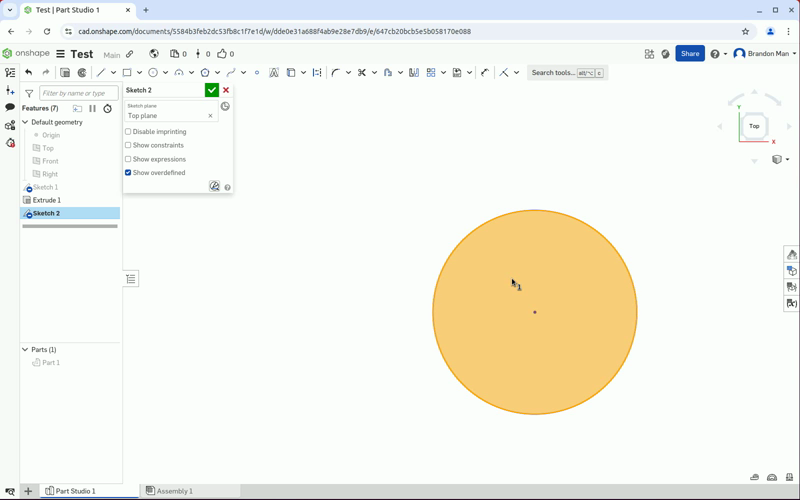
scroll(-6)
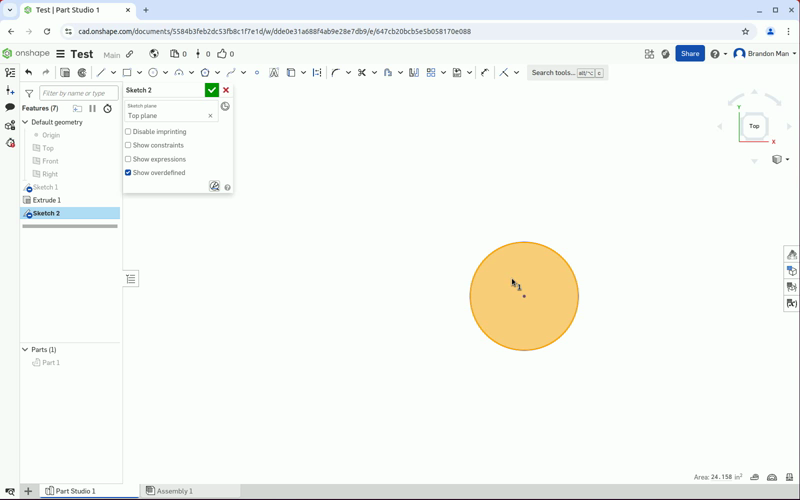
scroll(-6)
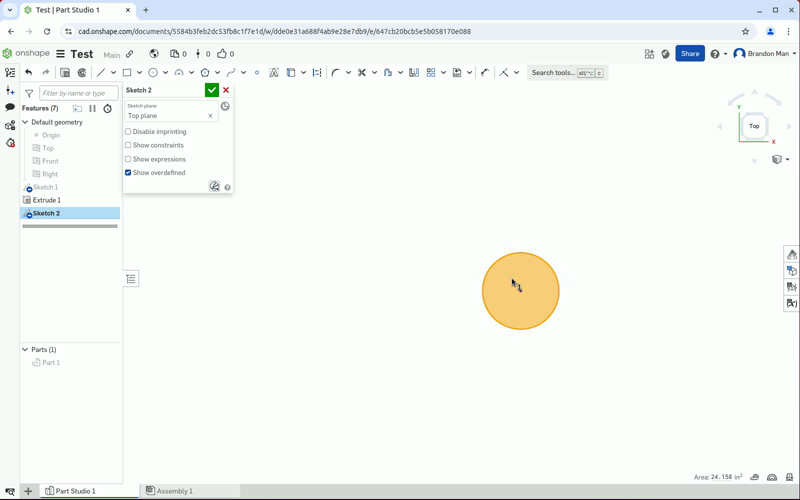
scroll(-6)
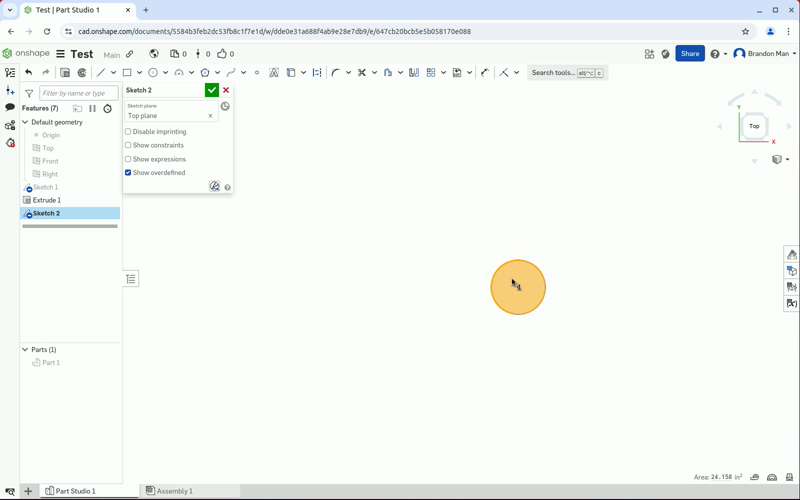
scroll(-6)
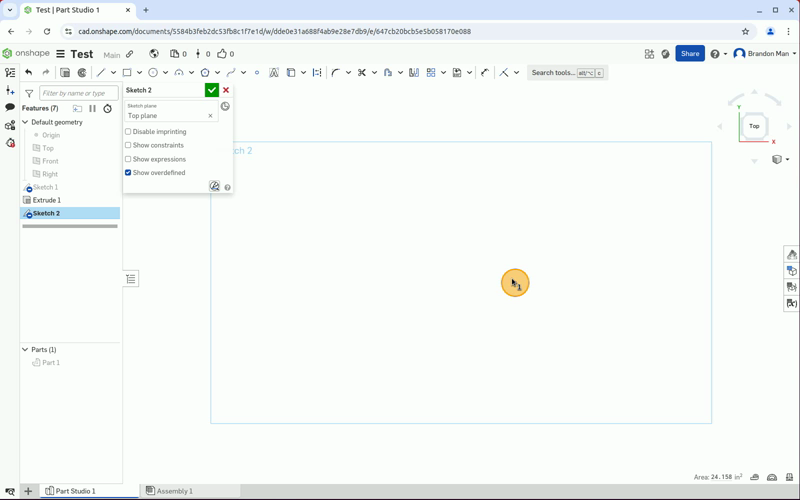
mouse_move(73, 352)
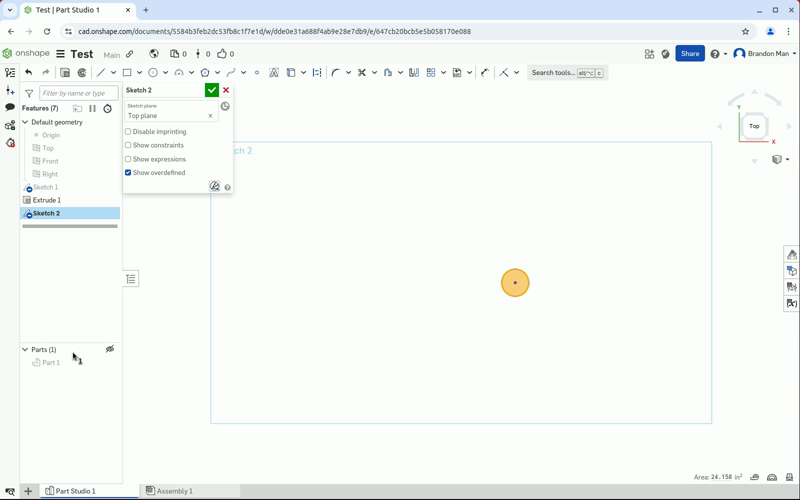
key(shift+y)
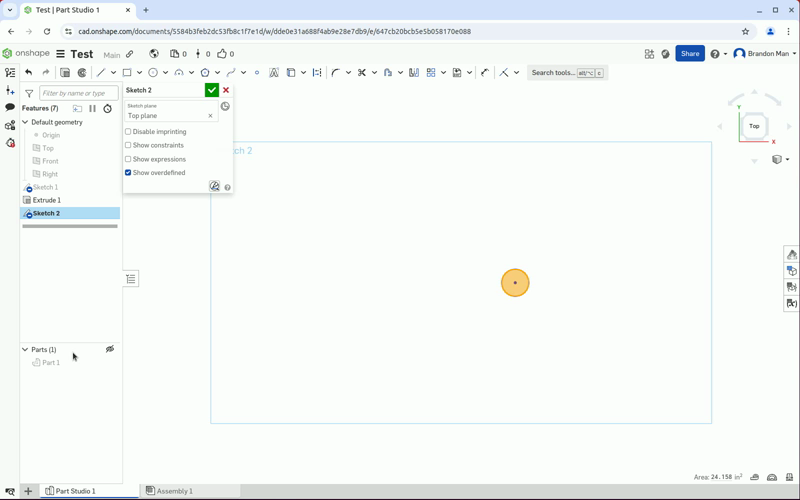
key(shift+e)
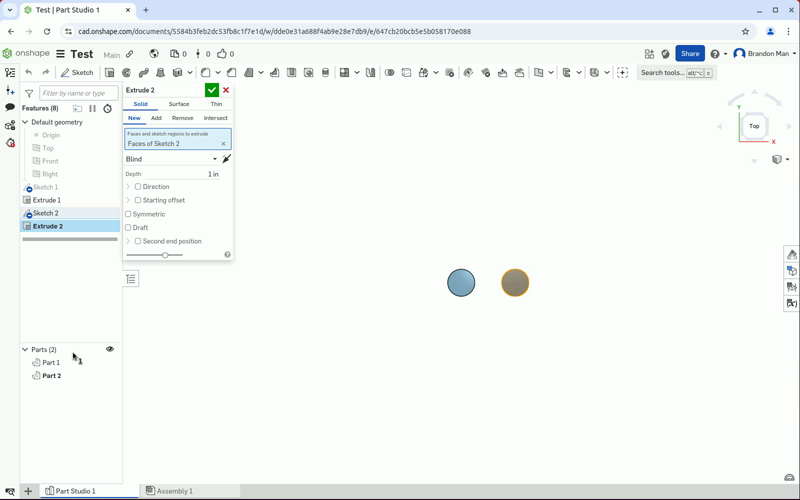
mouse_move(143, 106)
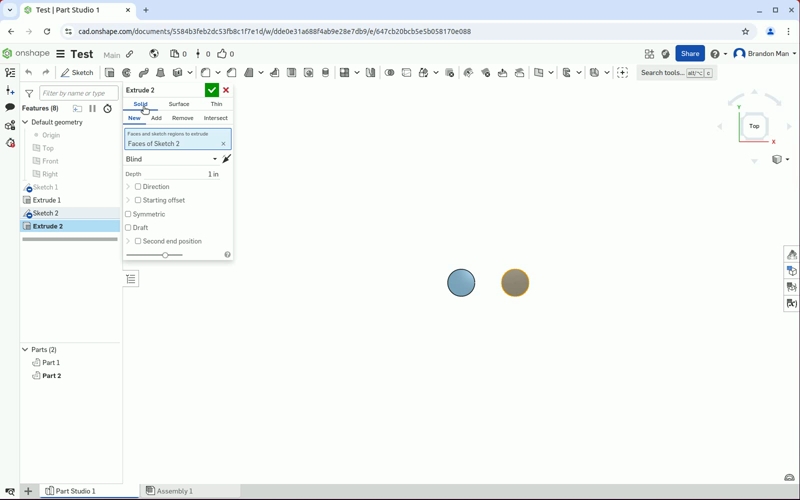
click(143, 106)
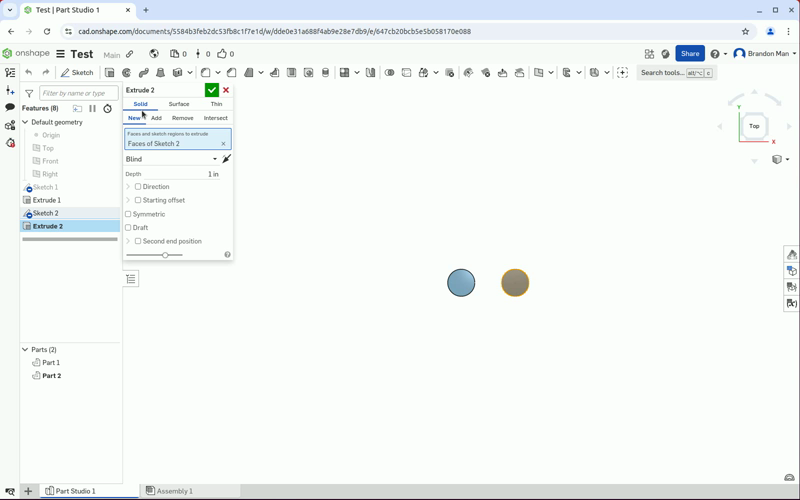
mouse_move(137, 120)
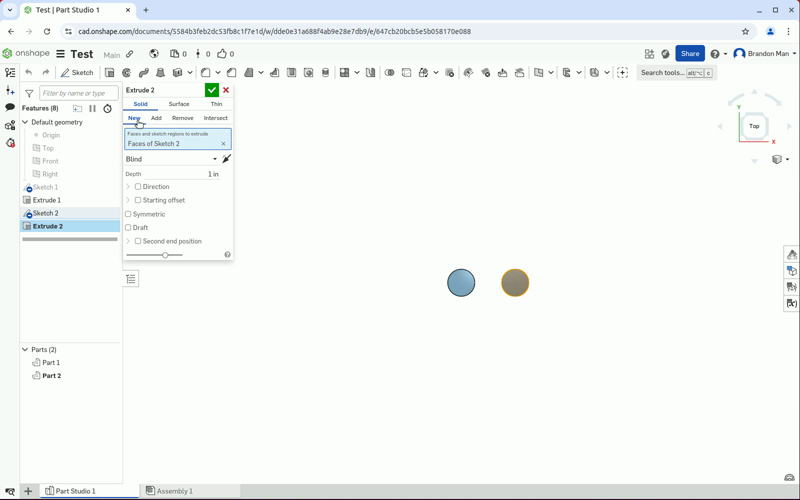
click(137, 120)
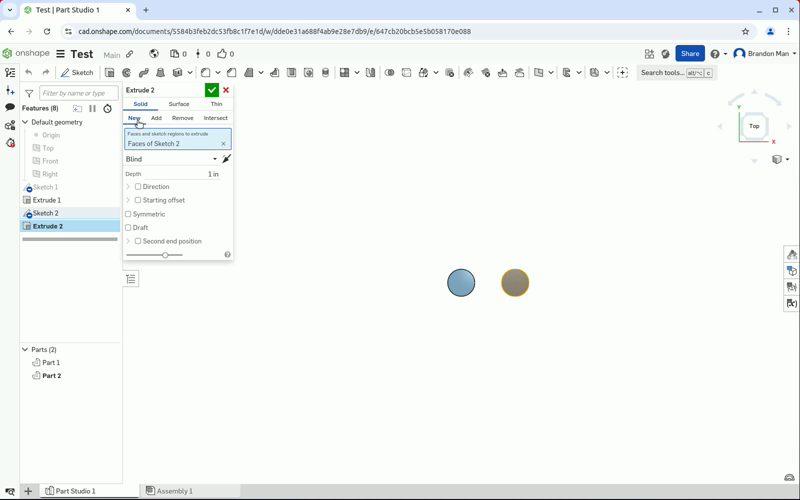
key(tab, 4)
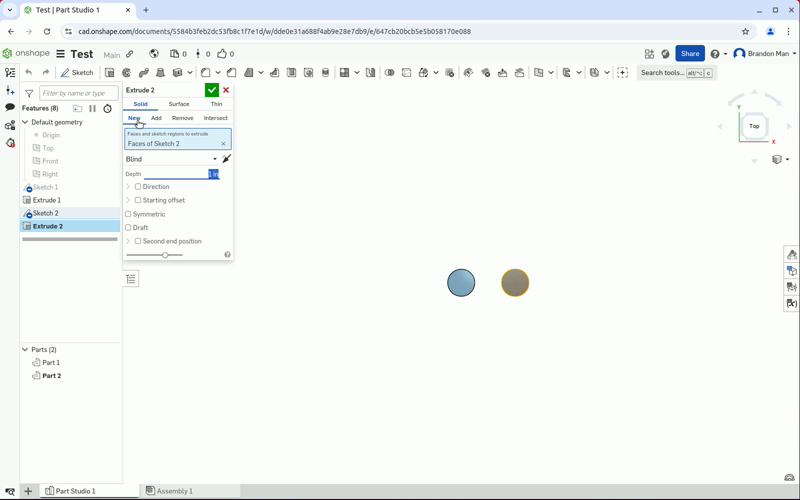
text(12.517)
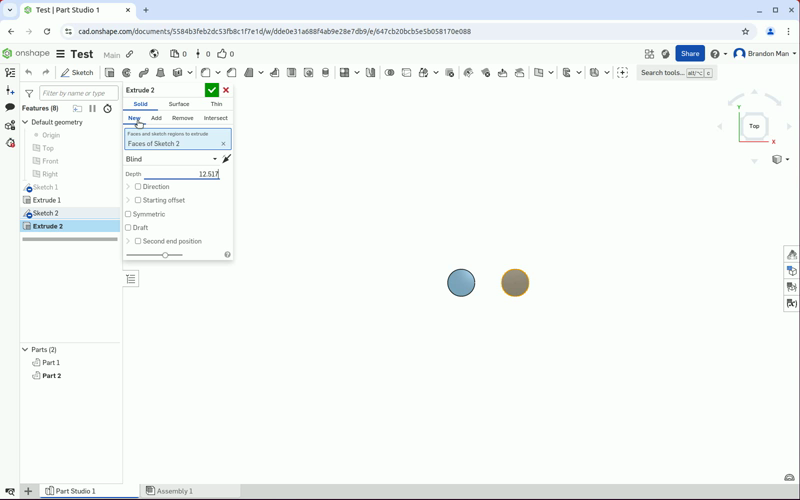
key(enter)
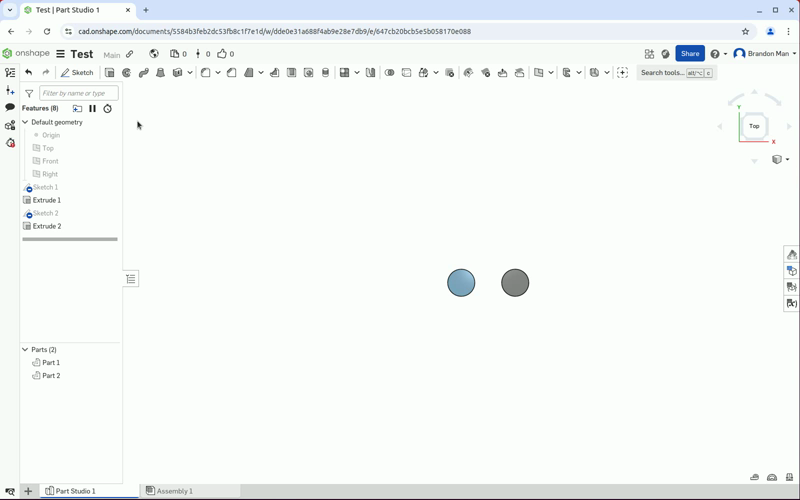
key(shift+h)
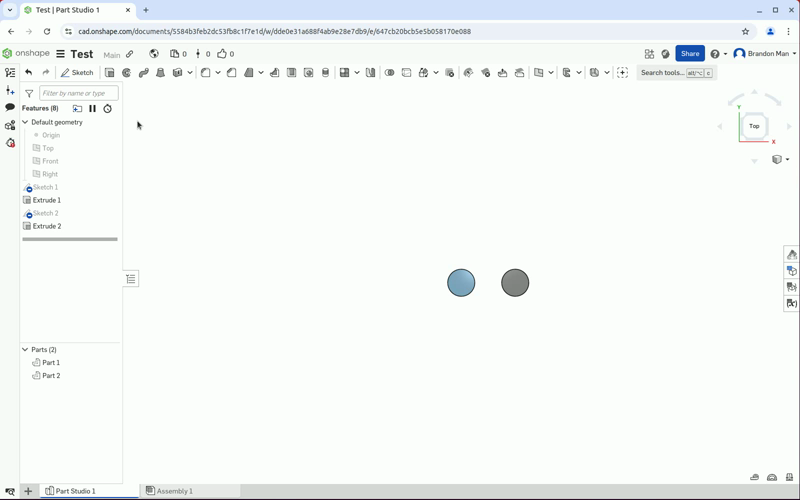
key(shift+h)
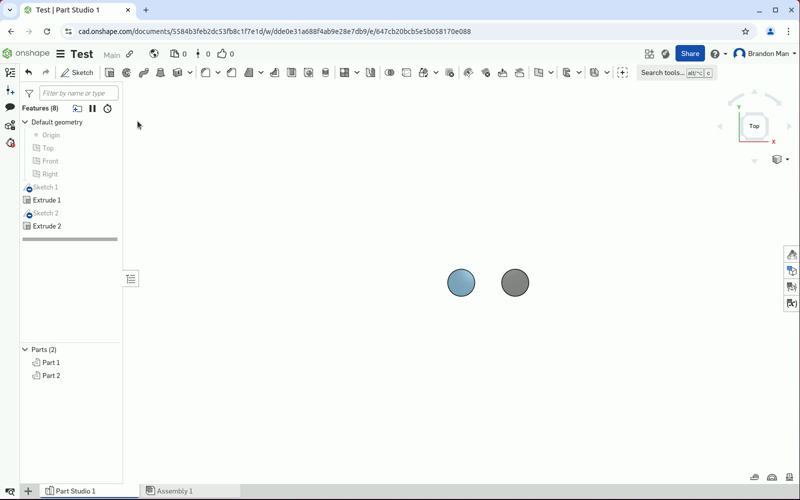
mouse_move(73, 189)
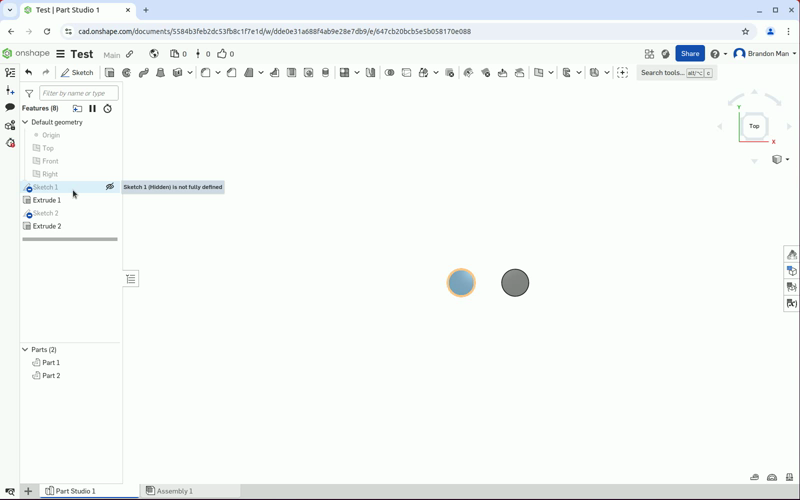
click(73, 189)
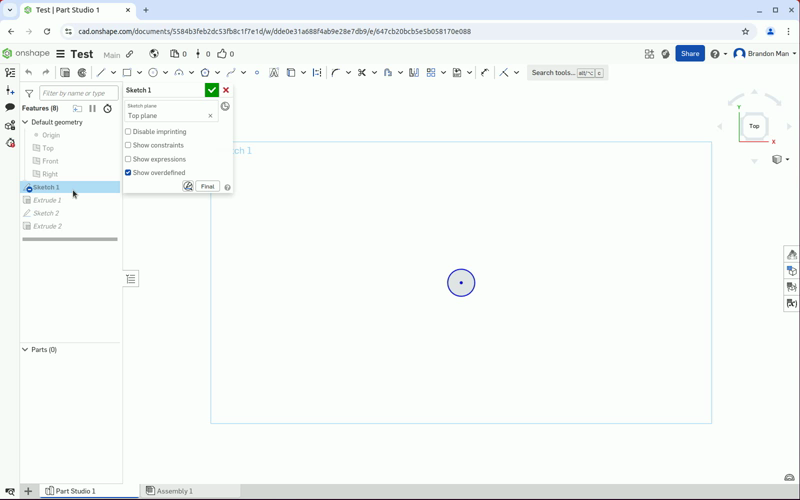
mouse_move(229, 92)
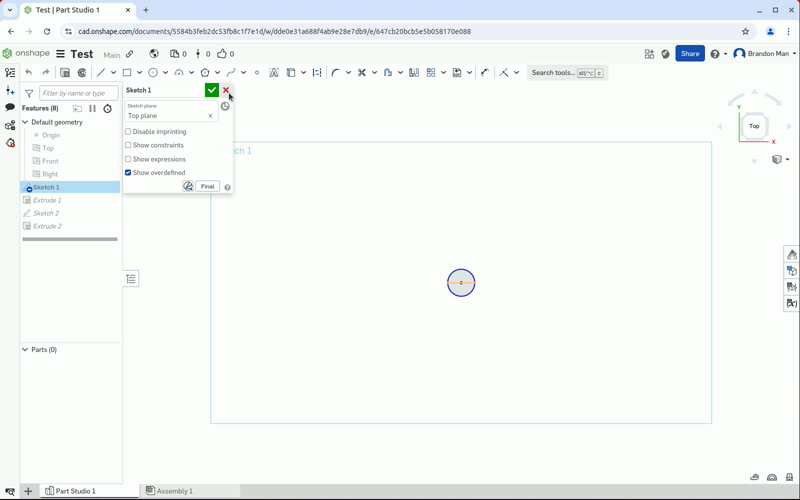
click(229, 92)
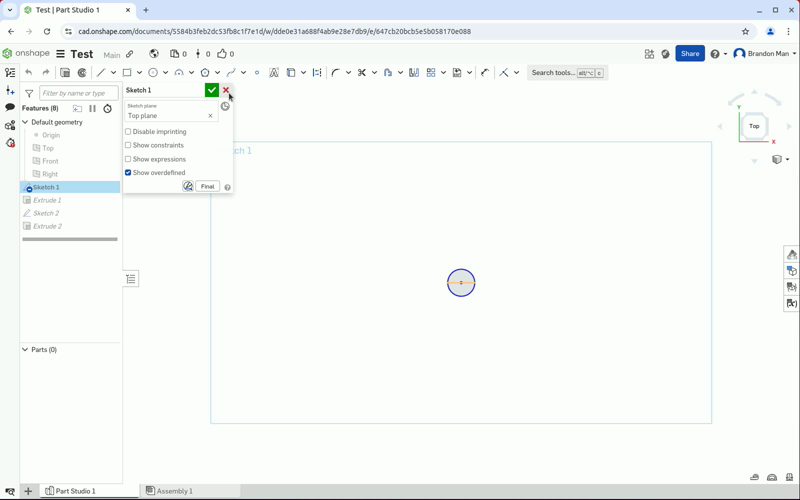
key(shift+s)
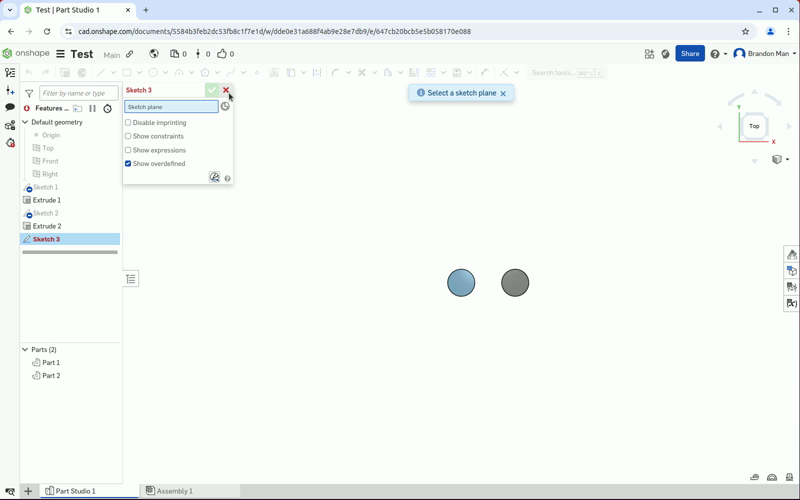
mouse_move(73, 150)
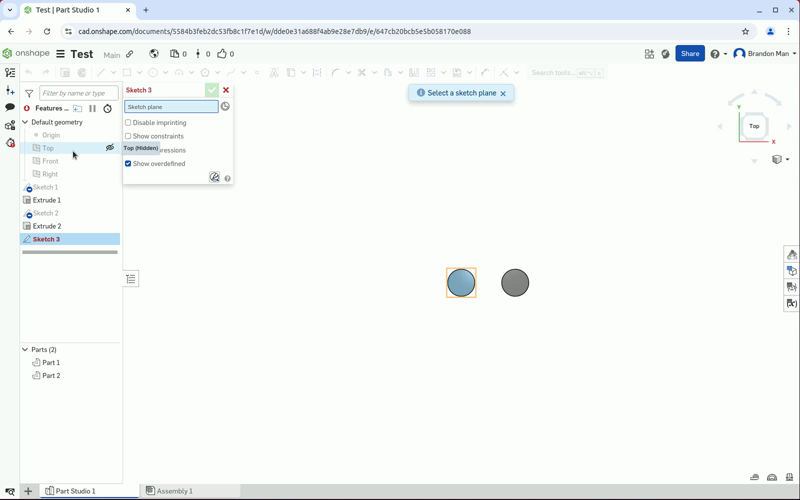
click(73, 150)
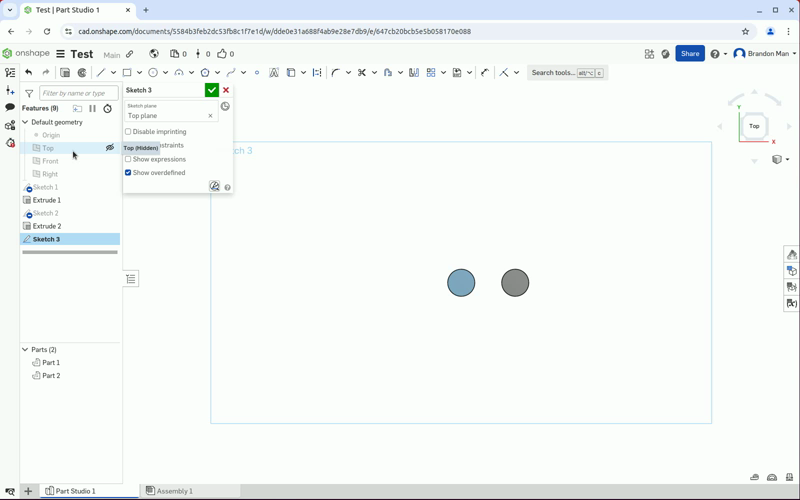
mouse_move(73, 352)
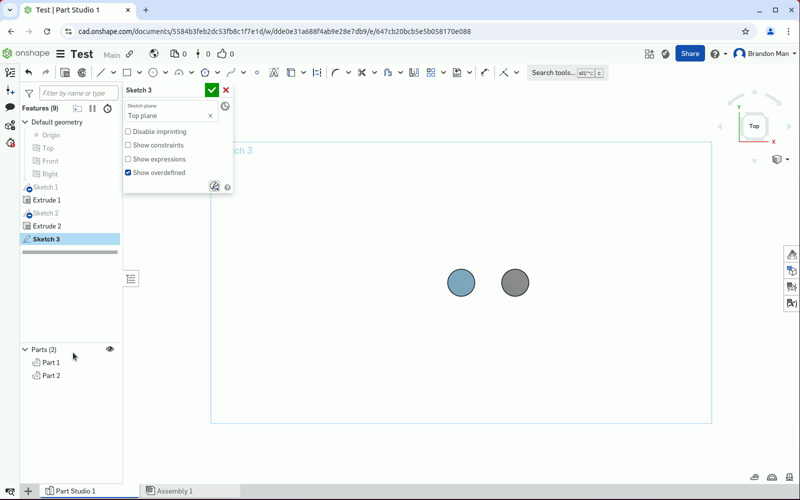
key(y)
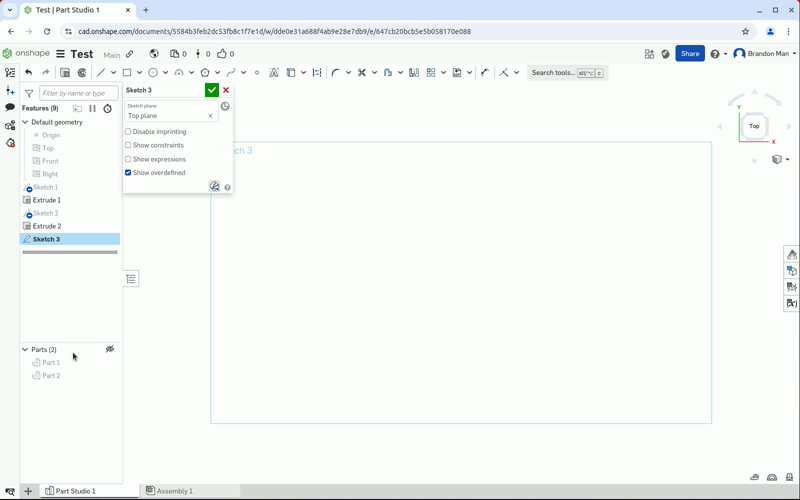
key(c)
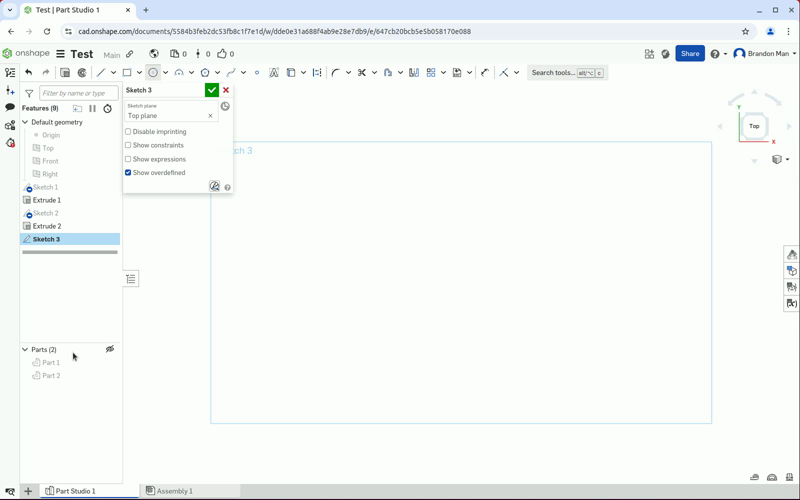
key_down(shift)
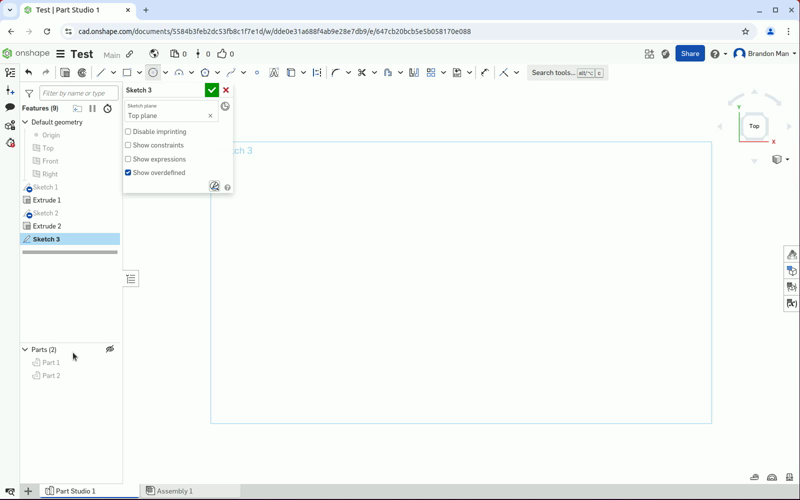
mouse_move(561, 282)
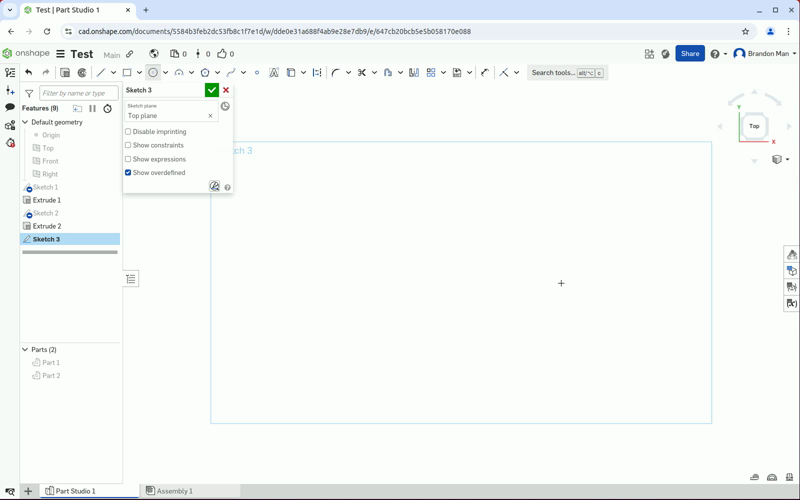
click(561, 282)
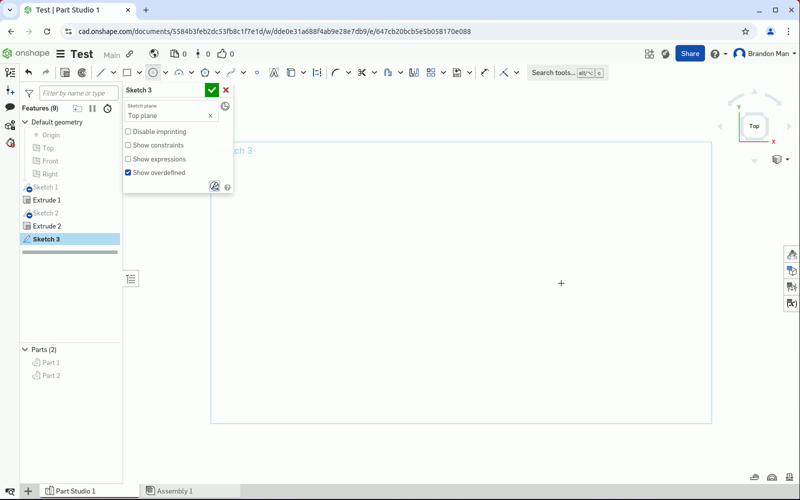
key_up(shift)
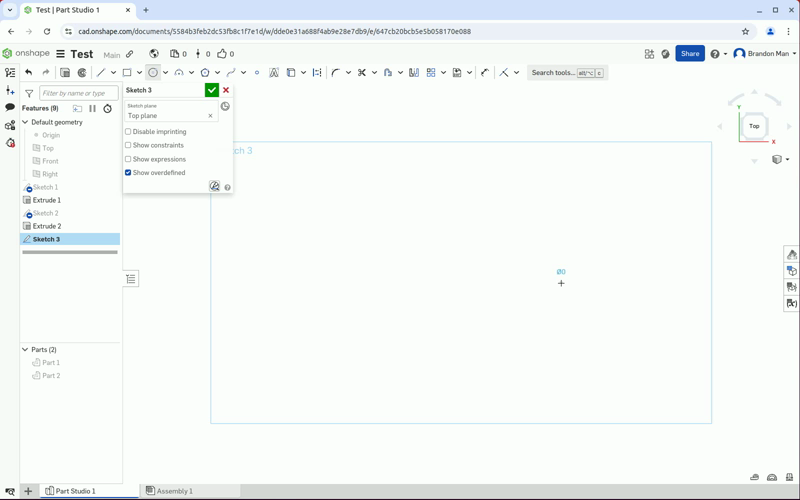
mouse_move(574, 282)
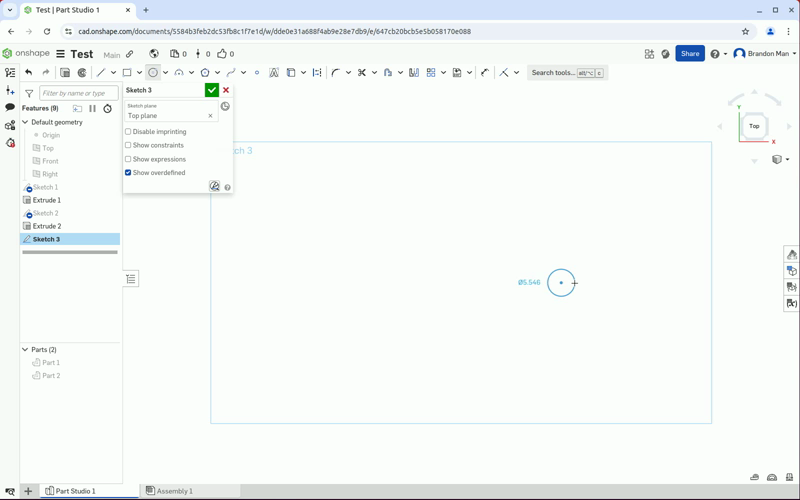
click(574, 282)
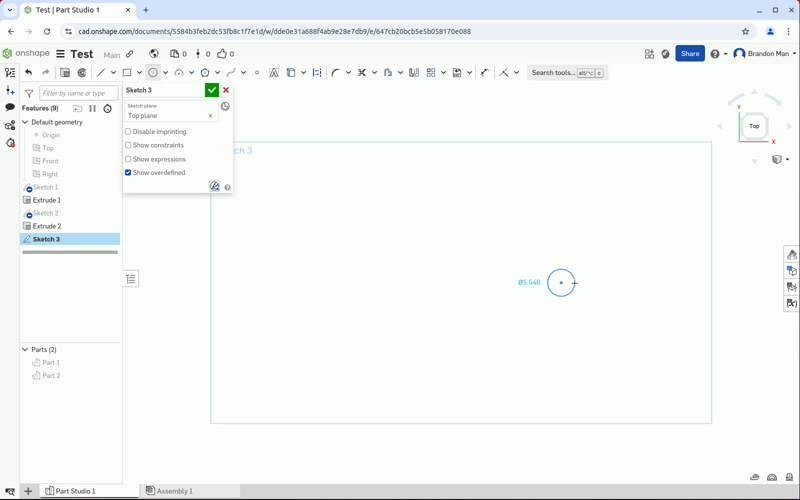
key(esc)
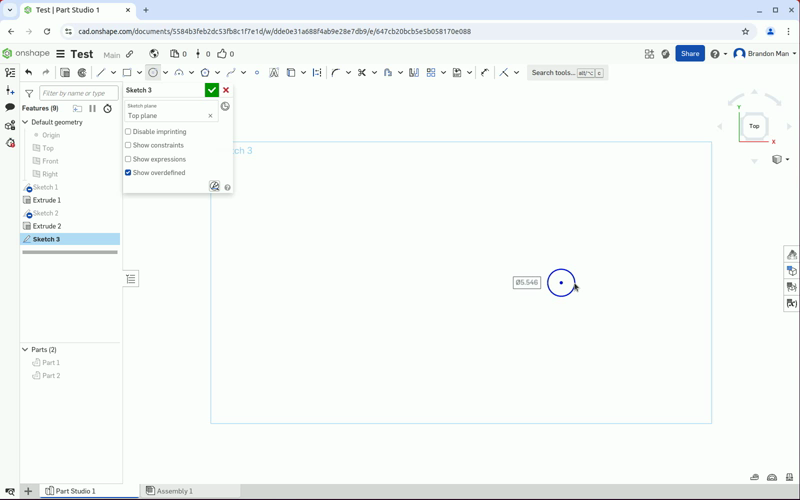
mouse_move(556, 273)
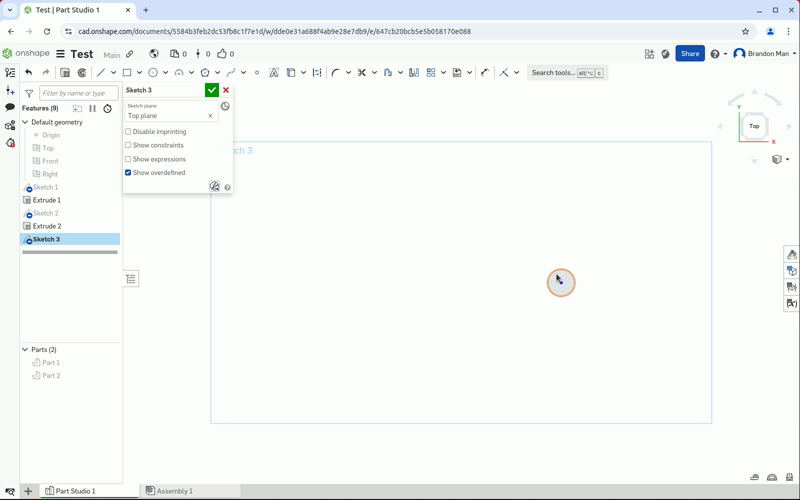
scroll(6)
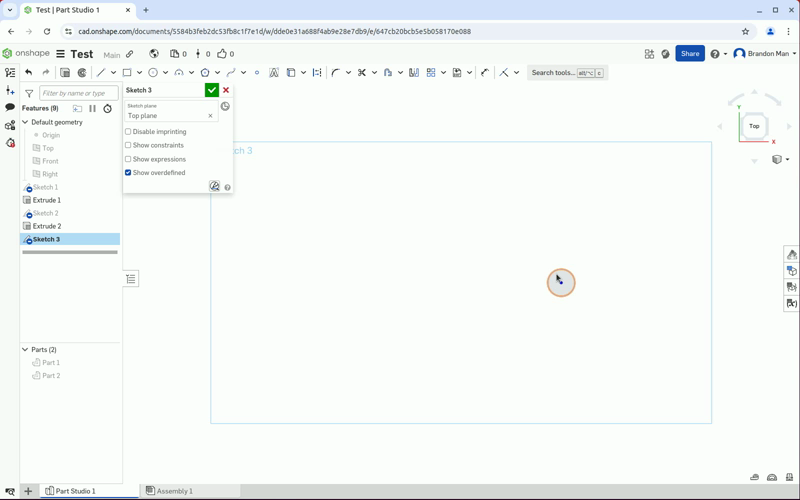
scroll(6)
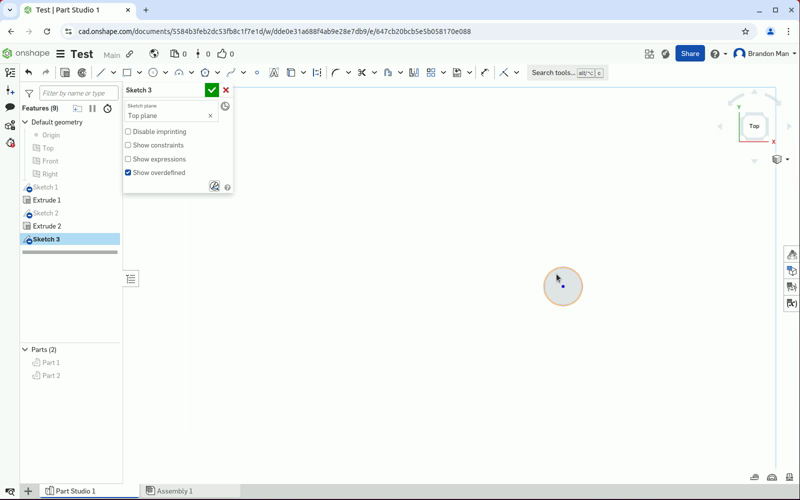
scroll(6)
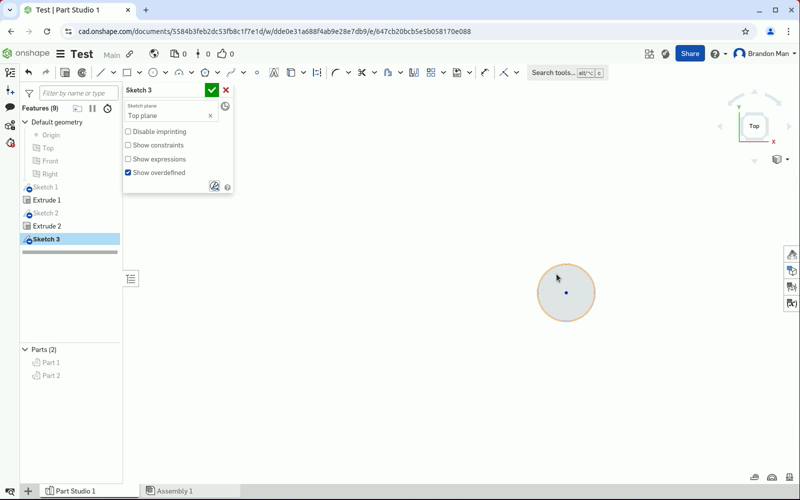
scroll(6)
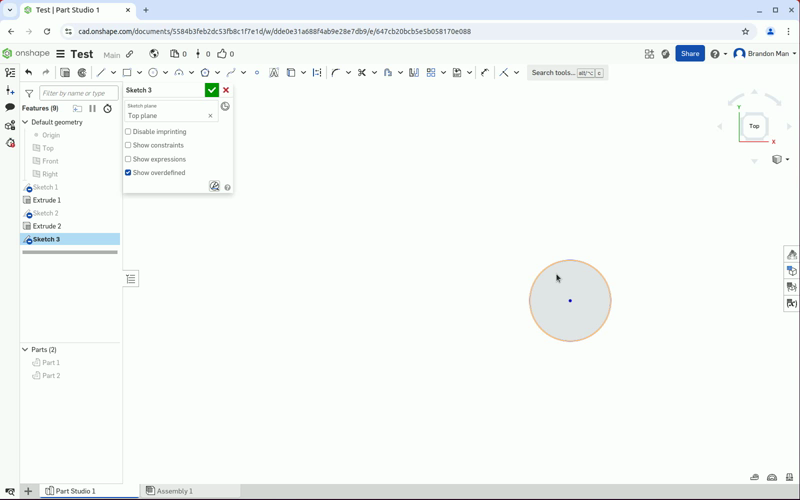
scroll(6)
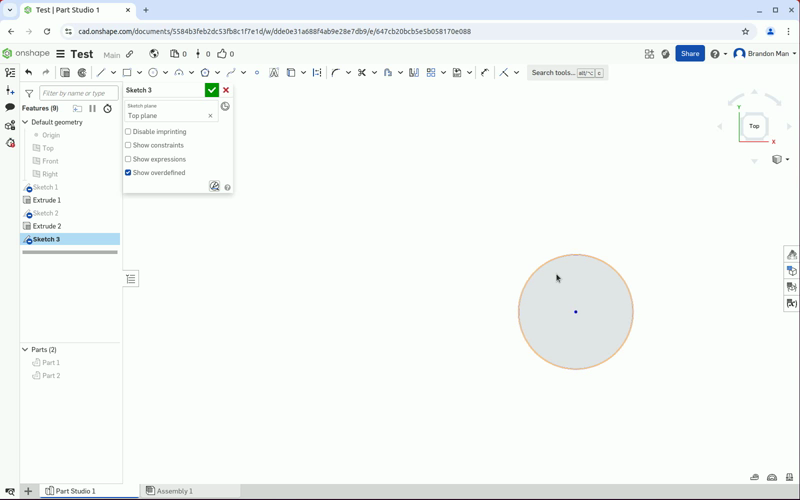
scroll(6)
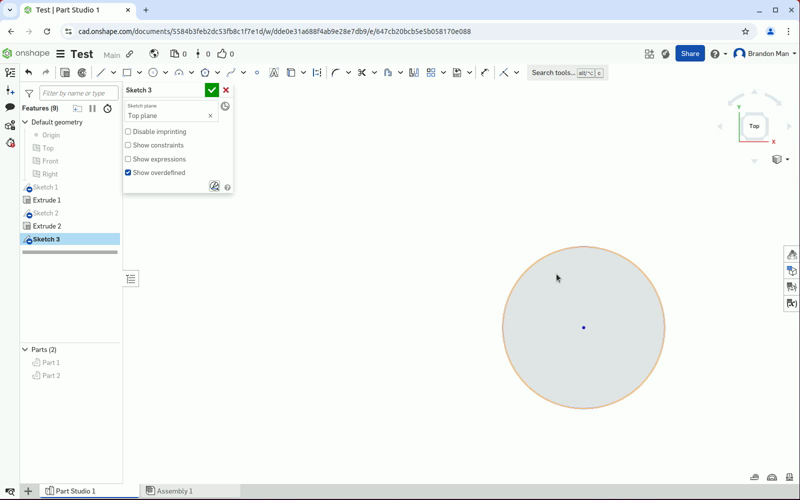
scroll(6)
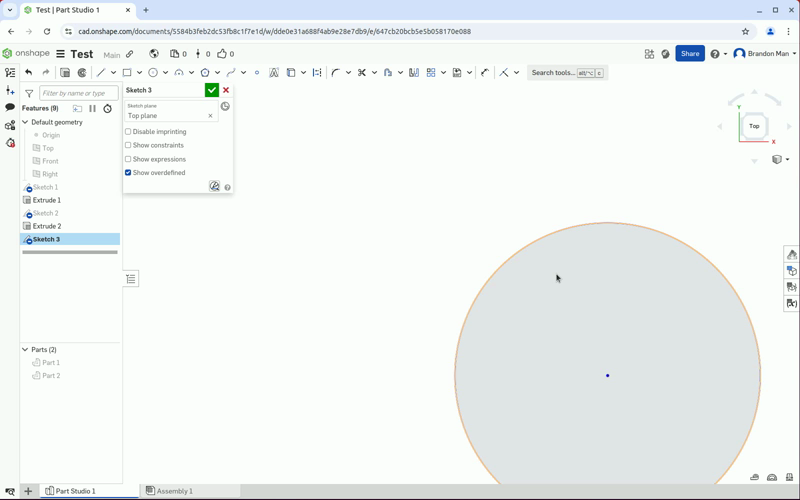
click(556, 273)
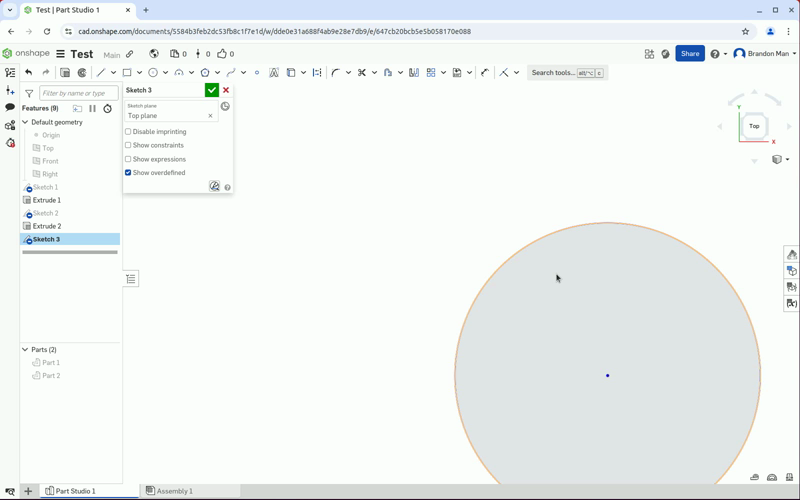
scroll(-6)
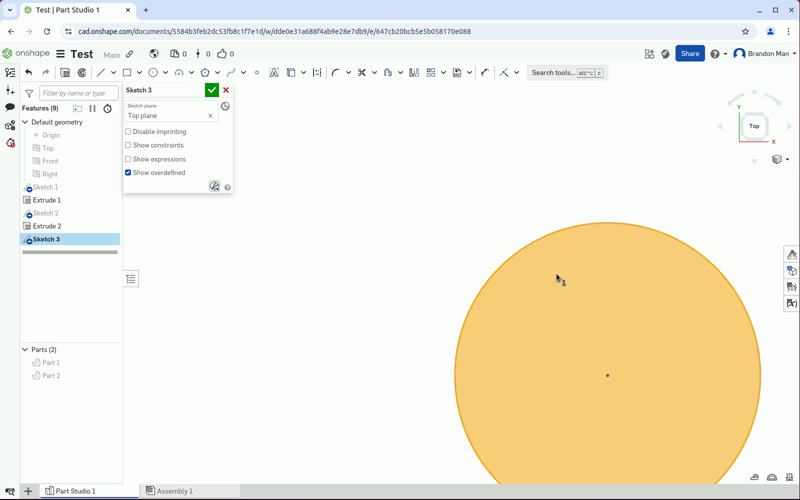
scroll(-6)
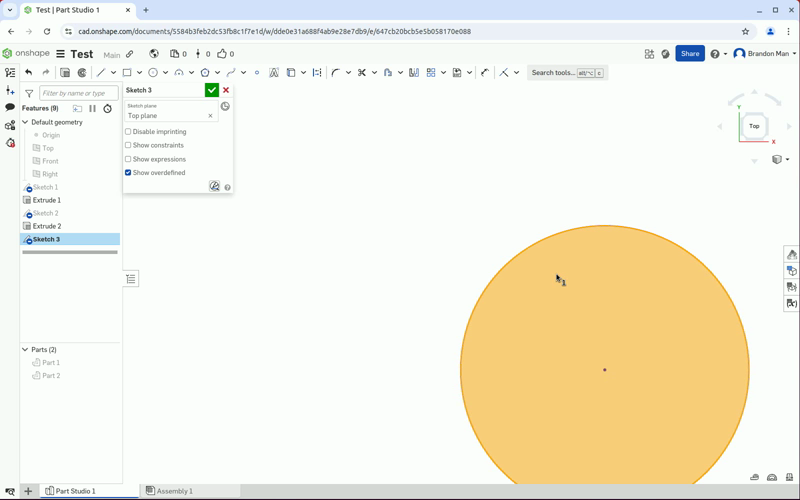
scroll(-6)
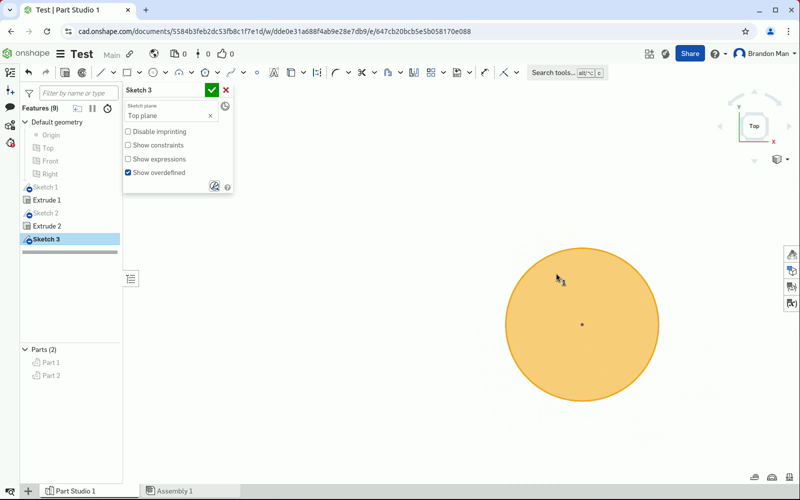
scroll(-6)
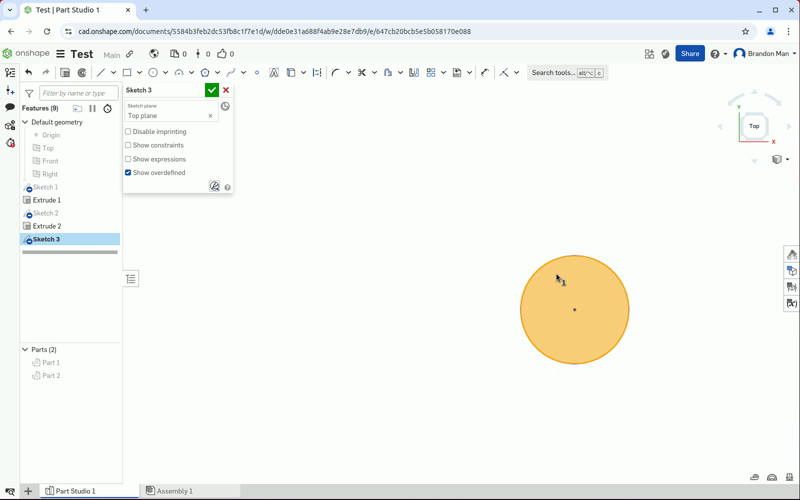
scroll(-6)
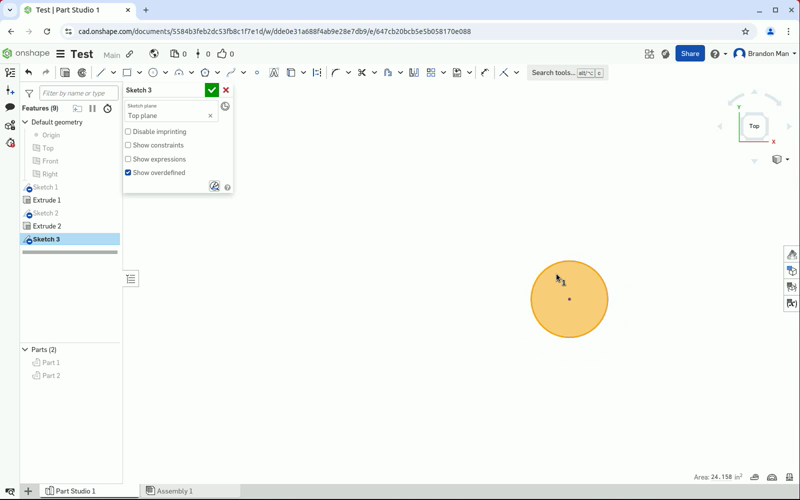
scroll(-6)
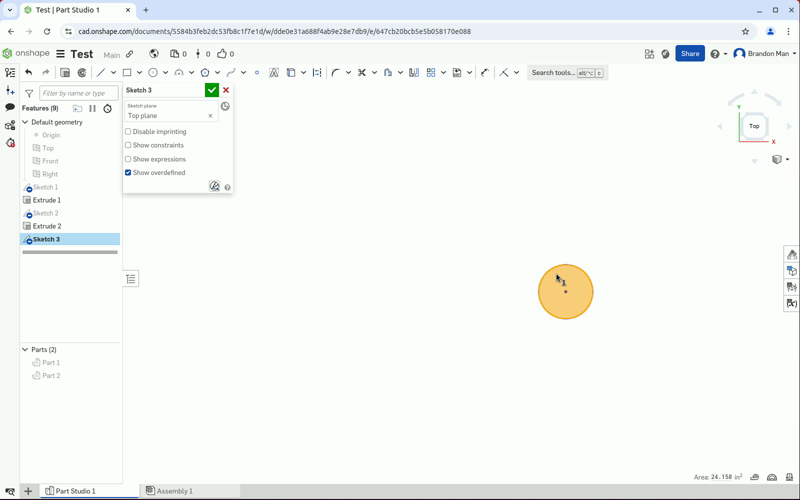
scroll(-6)
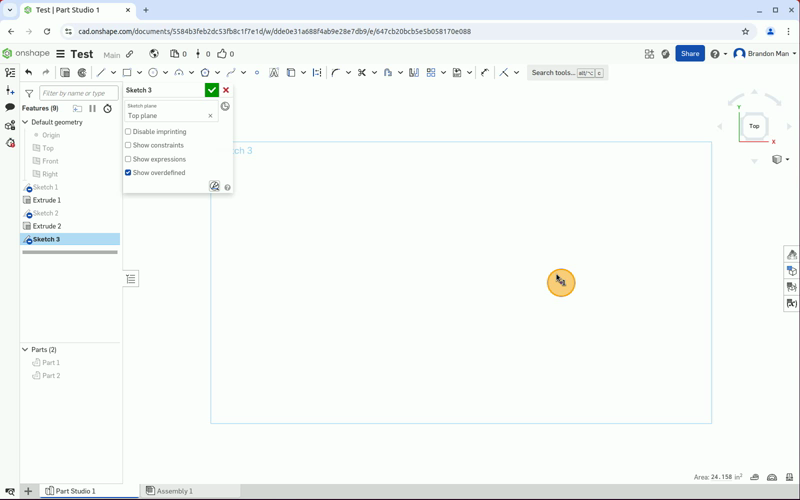
mouse_move(73, 352)
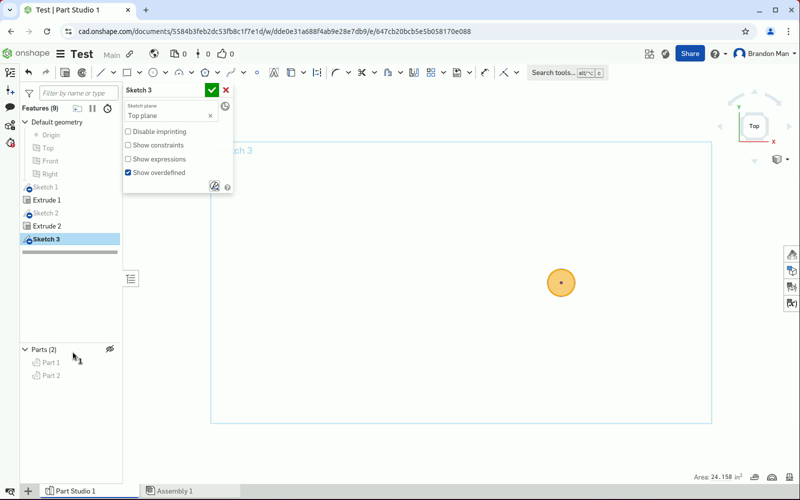
key(shift+y)
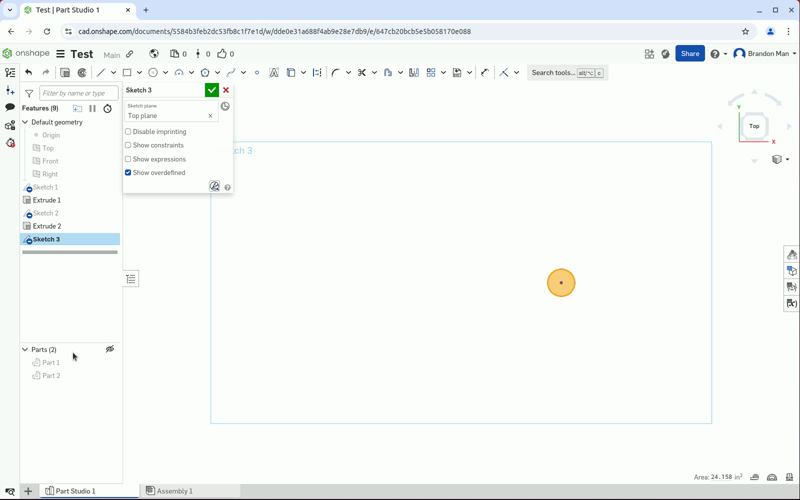
key(shift+e)
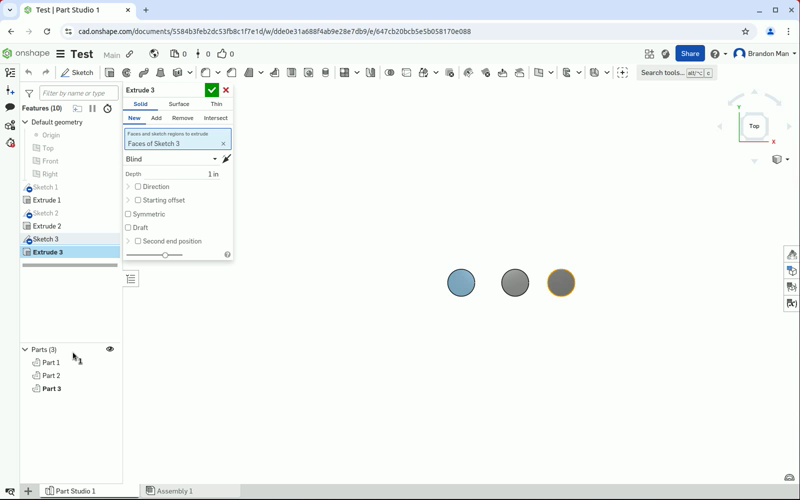
mouse_move(143, 106)
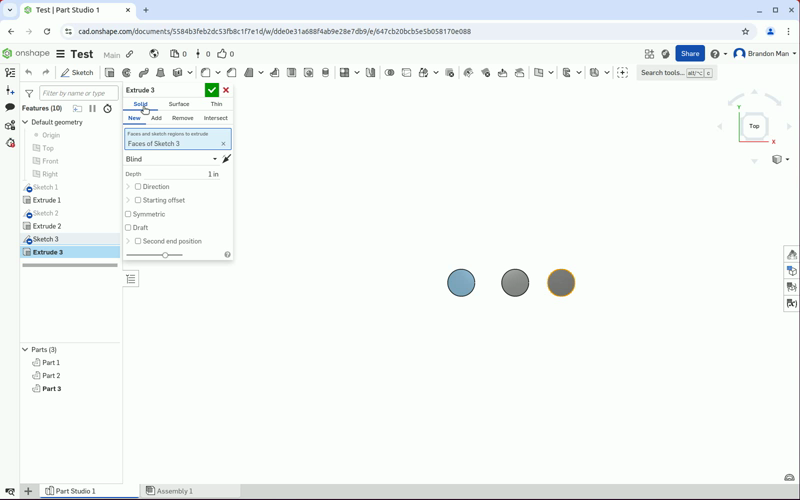
click(143, 106)
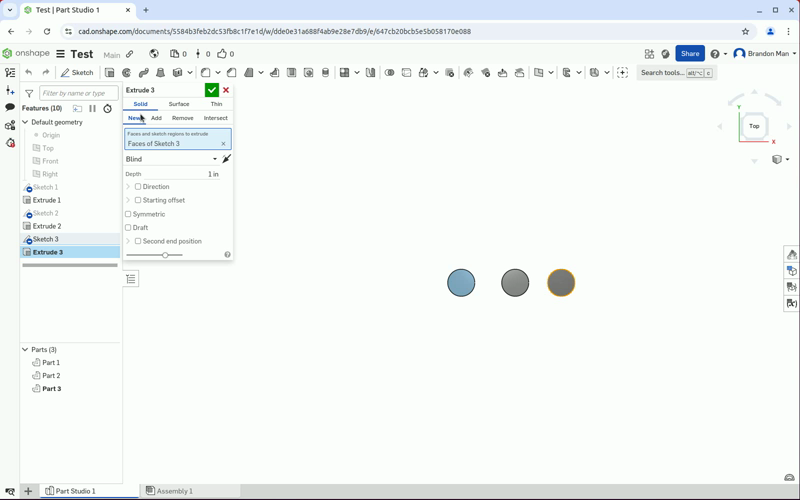
mouse_move(137, 120)
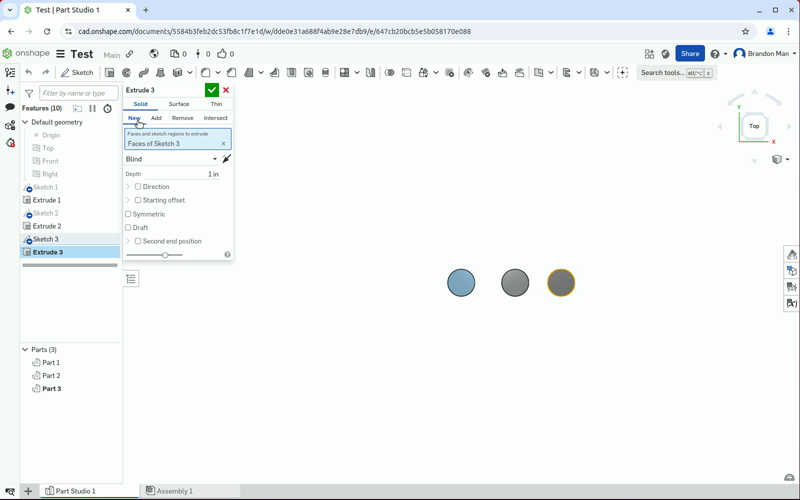
click(137, 120)
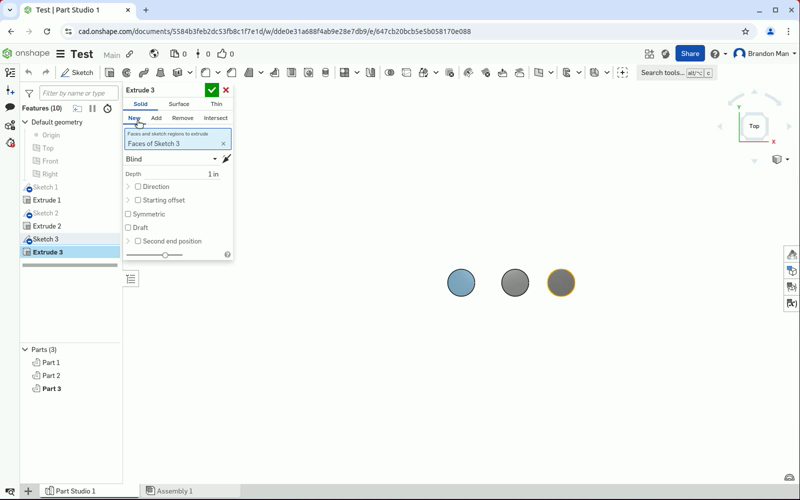
key(tab, 4)
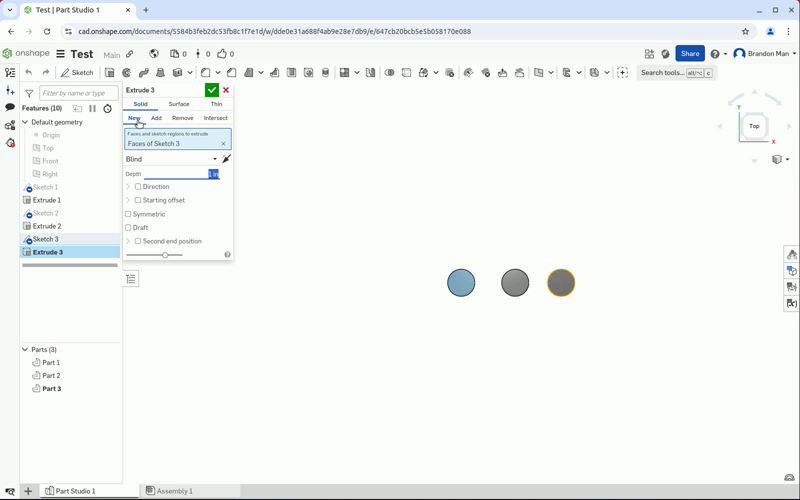
text(12.517)
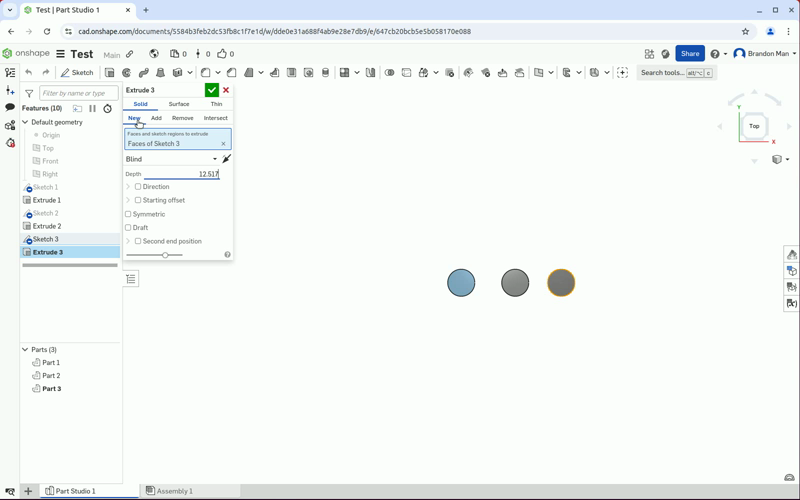
key(enter)
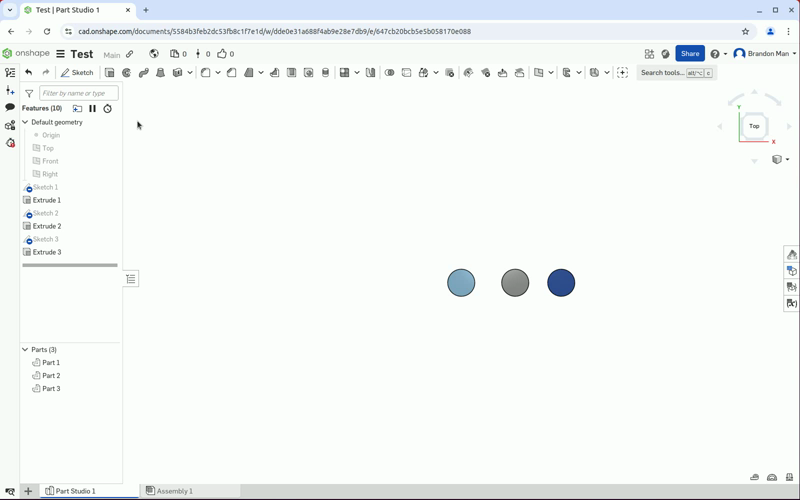
key(shift+h)
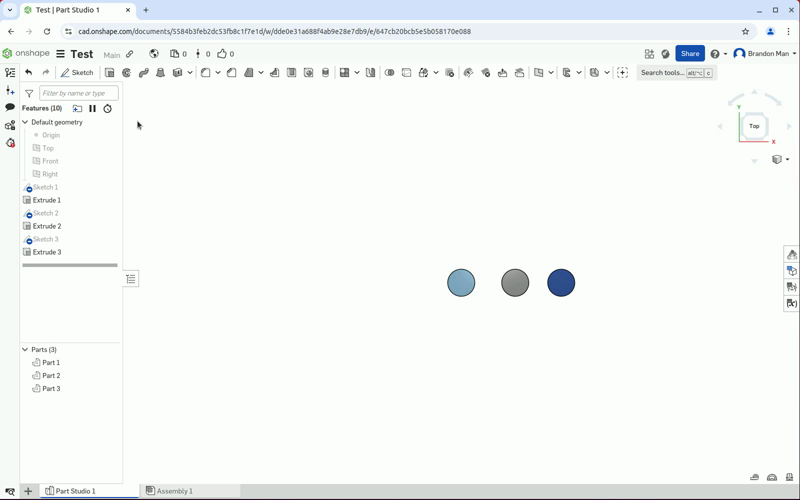
key(shift+h)
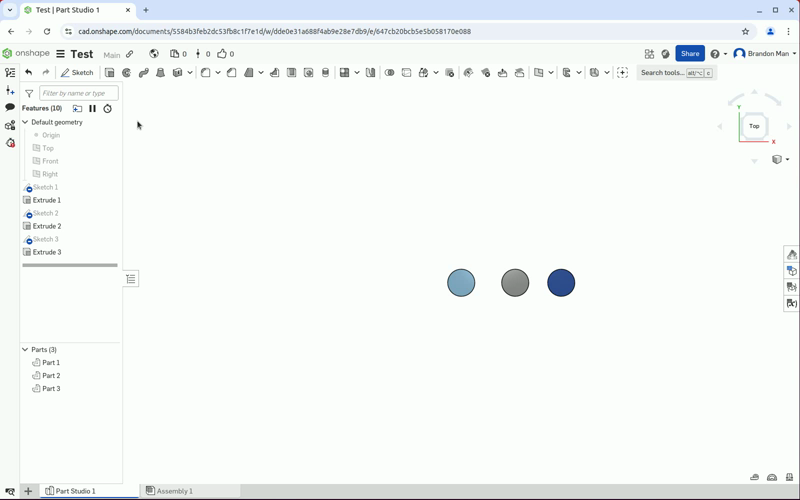
mouse_move(73, 189)
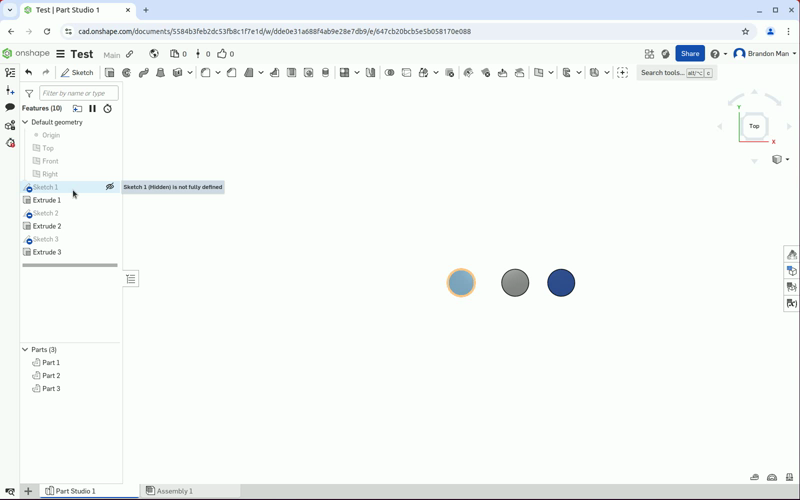
click(73, 189)
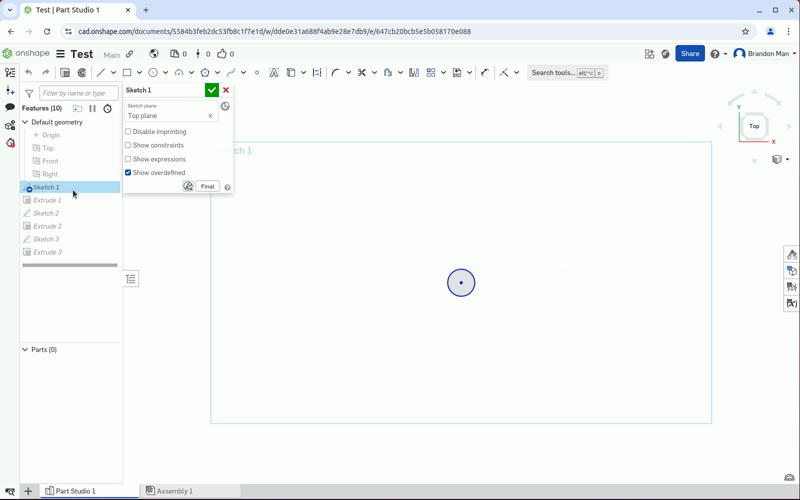
mouse_move(229, 92)
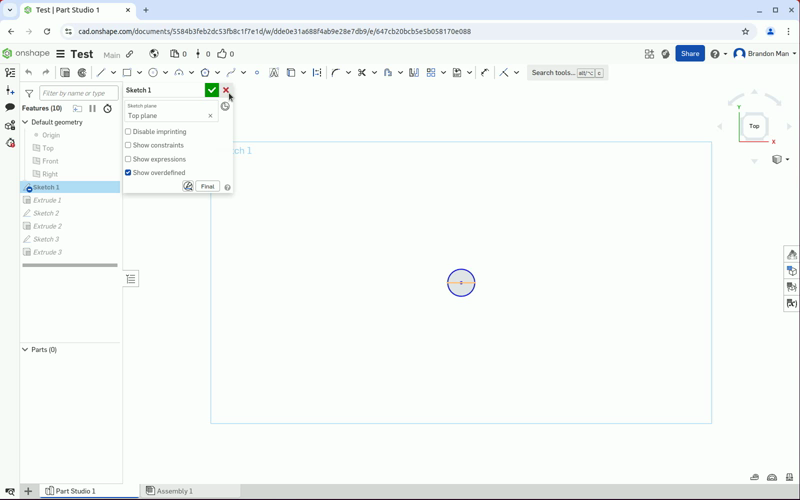
click(229, 92)
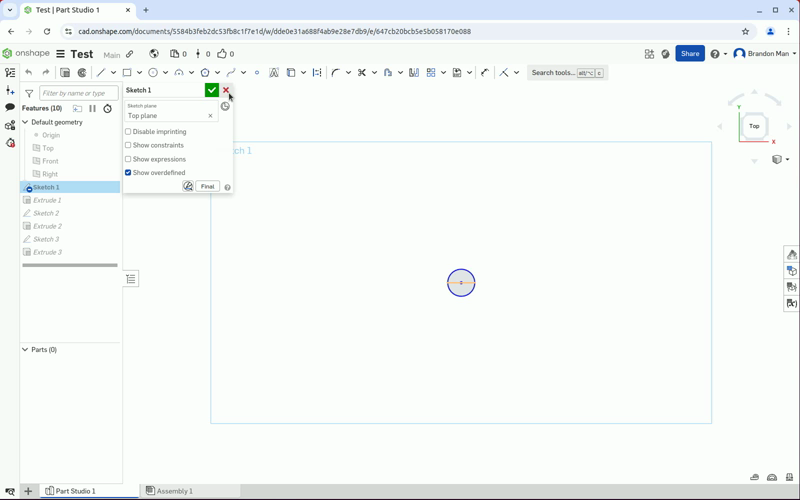
key(shift+s)
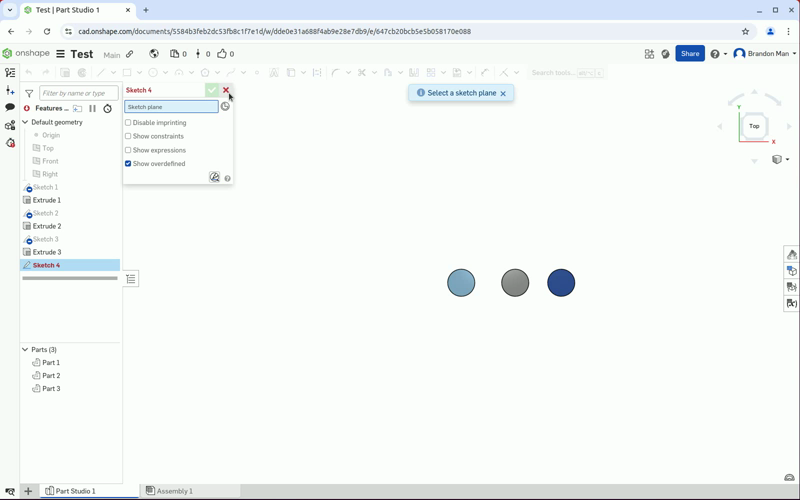
mouse_move(73, 150)
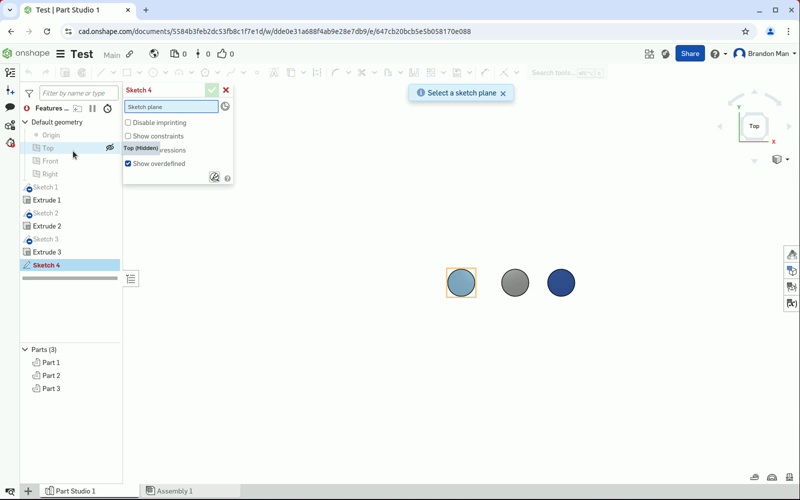
click(73, 150)
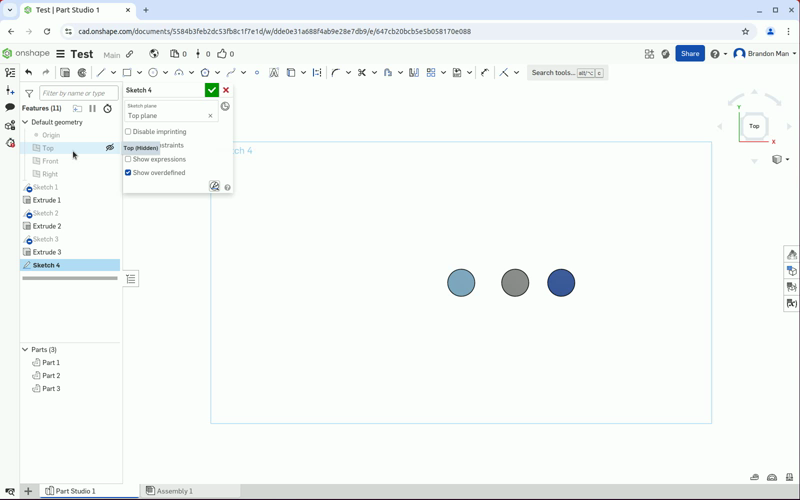
mouse_move(73, 352)
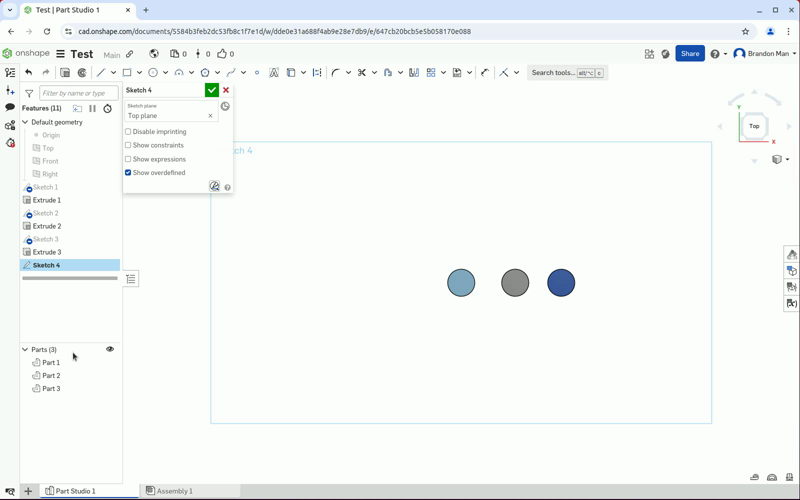
key(y)
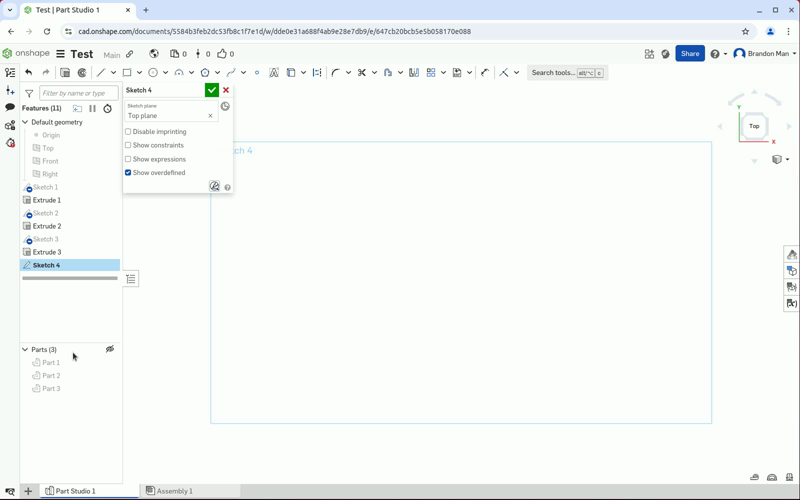
key(c)
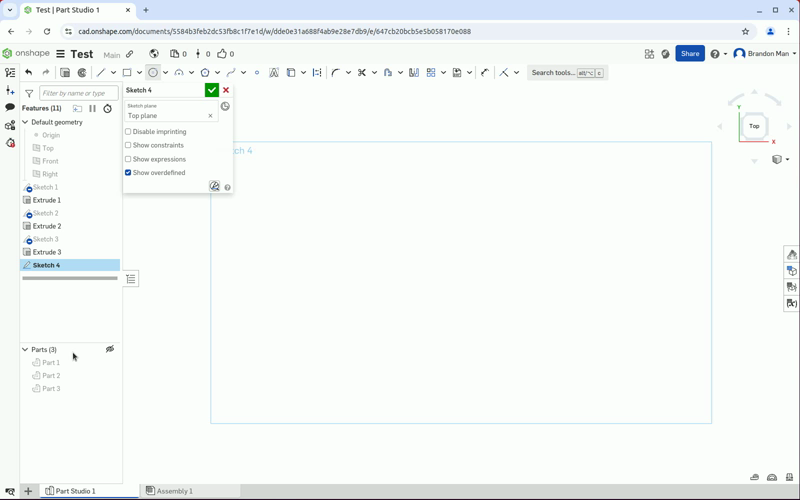
key_down(shift)
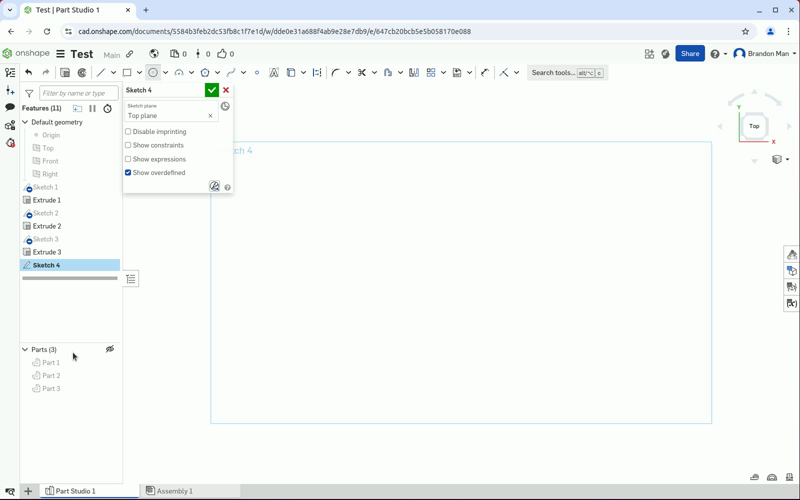
mouse_move(461, 282)
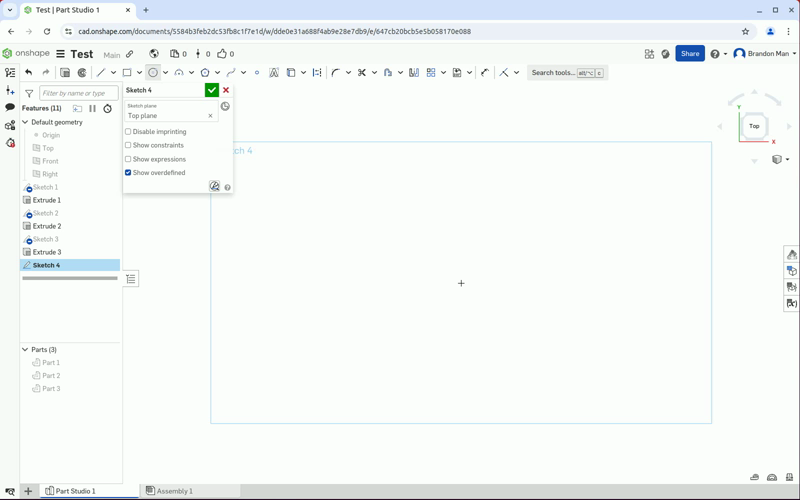
click(461, 282)
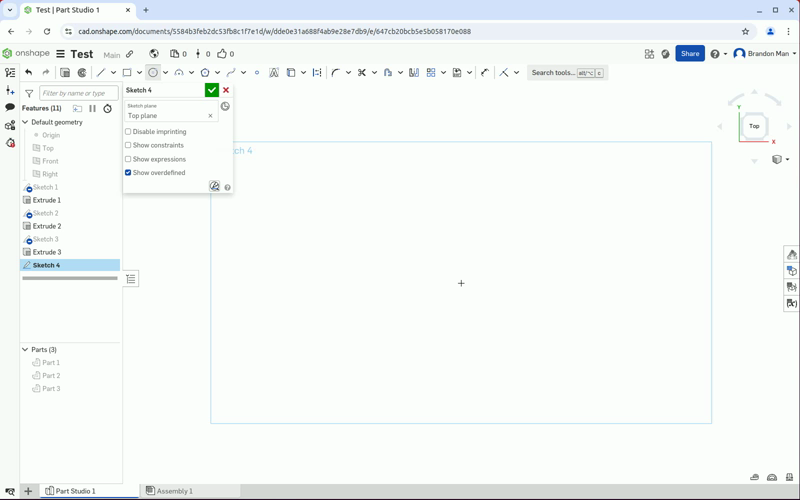
key_up(shift)
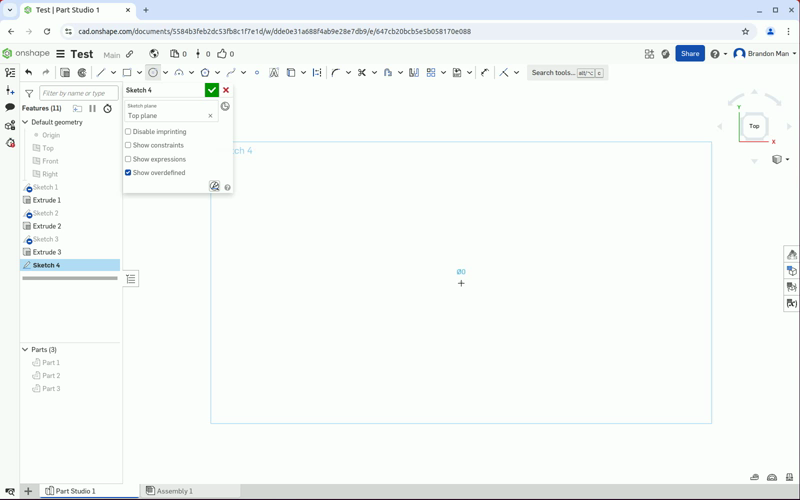
mouse_move(474, 282)
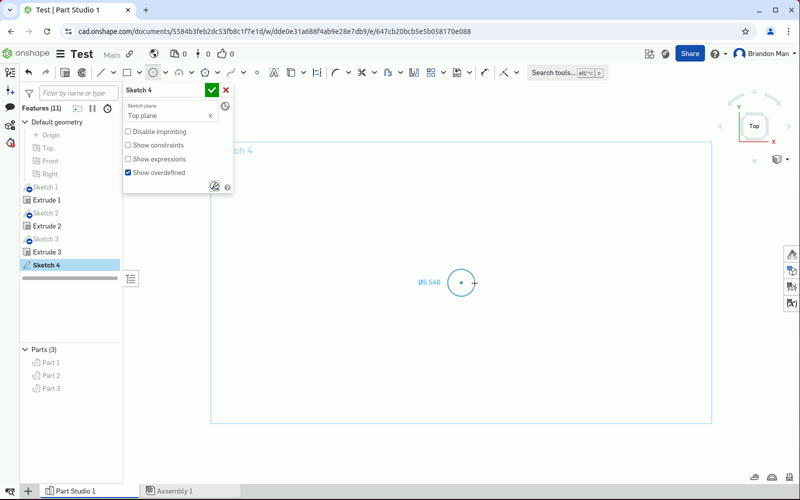
click(474, 282)
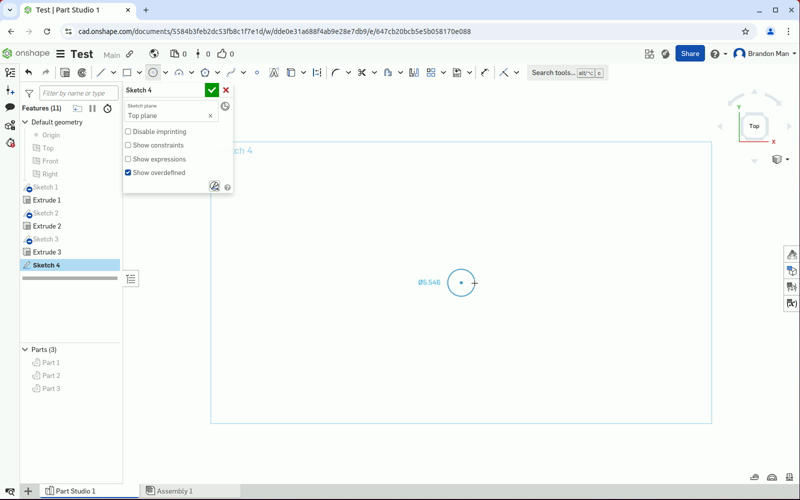
key(esc)
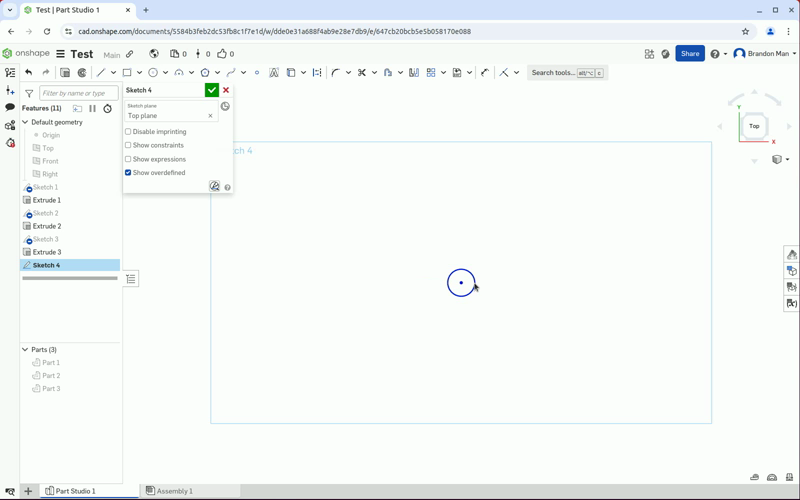
mouse_move(458, 282)
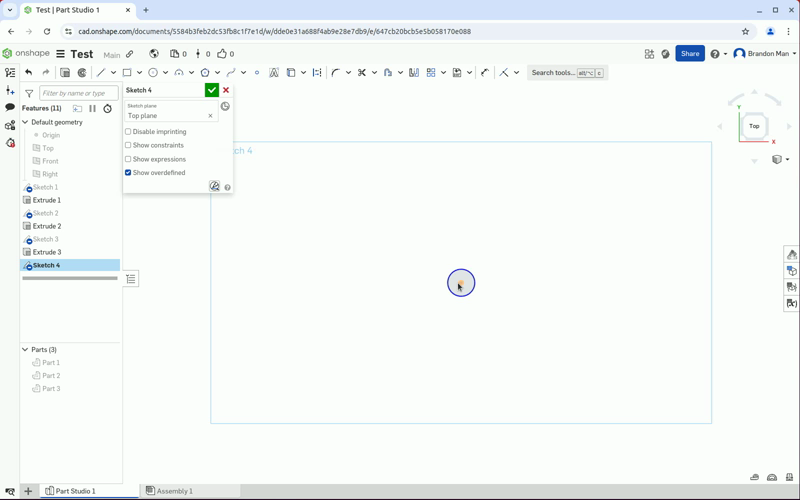
scroll(6)
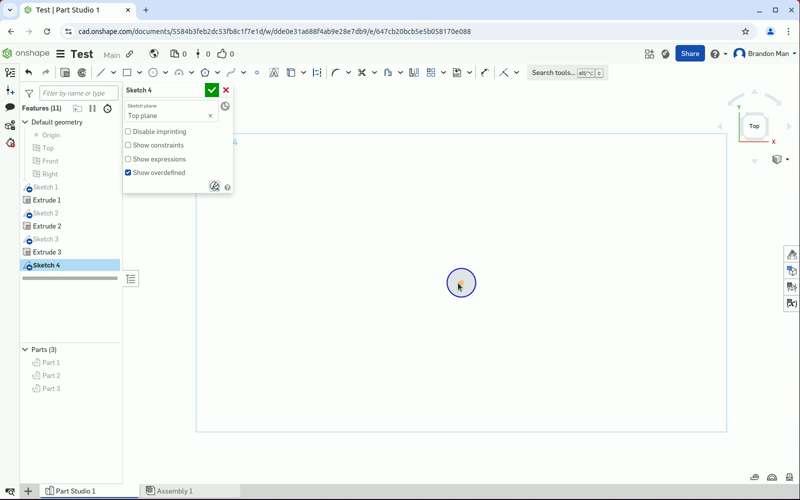
scroll(6)
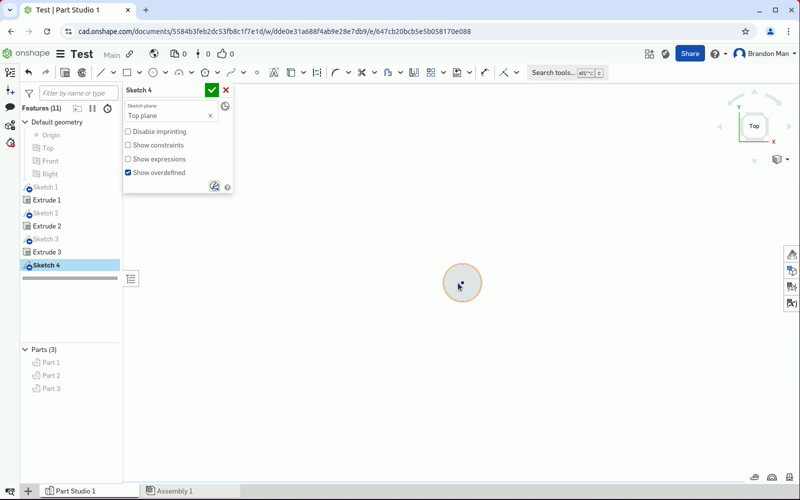
scroll(6)
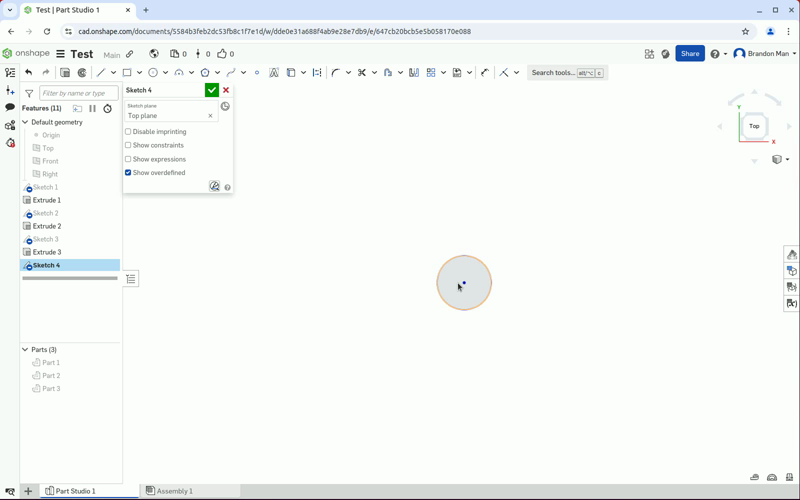
scroll(6)
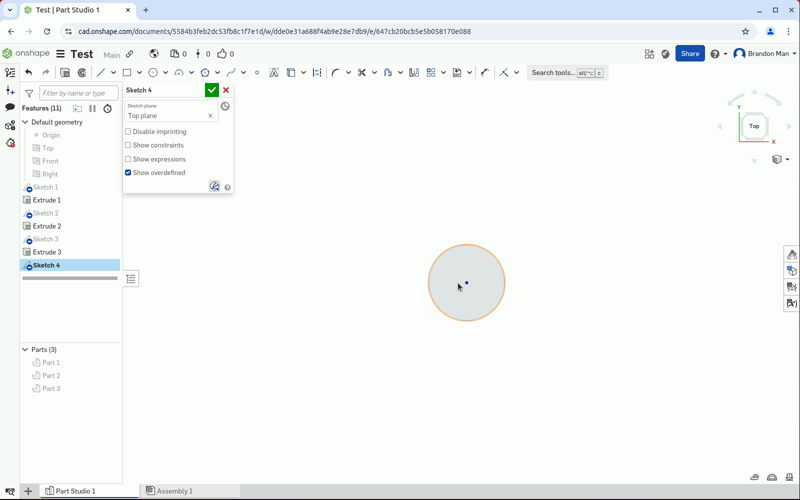
scroll(6)
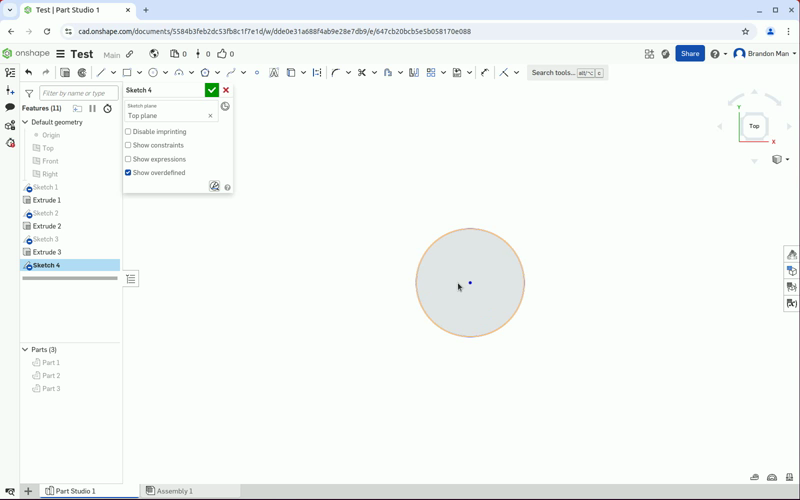
scroll(6)
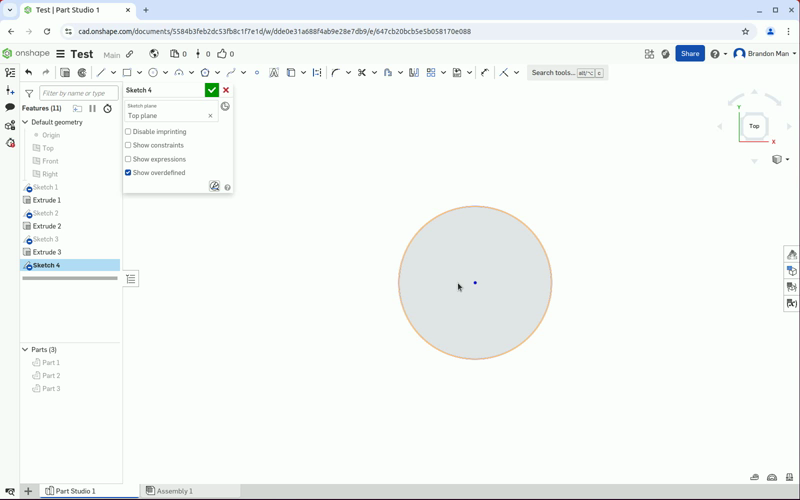
scroll(6)
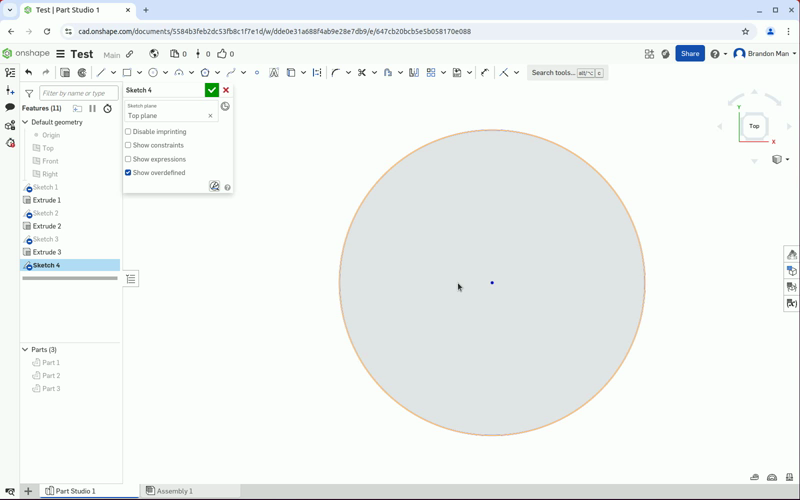
click(458, 282)
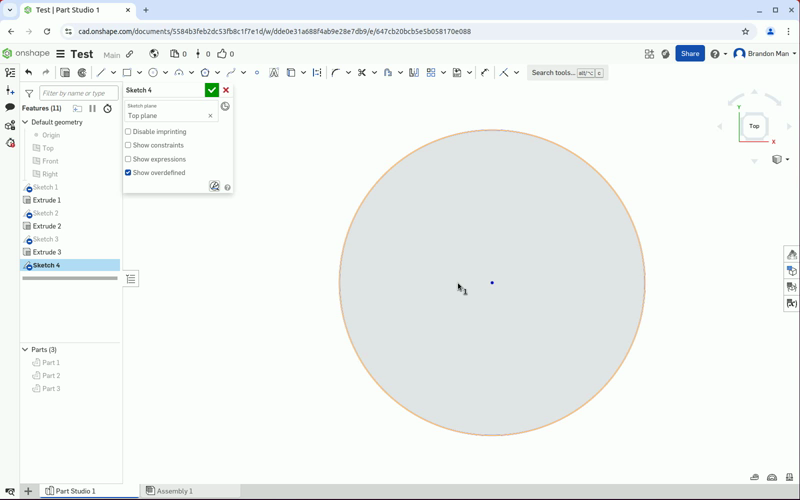
scroll(-6)
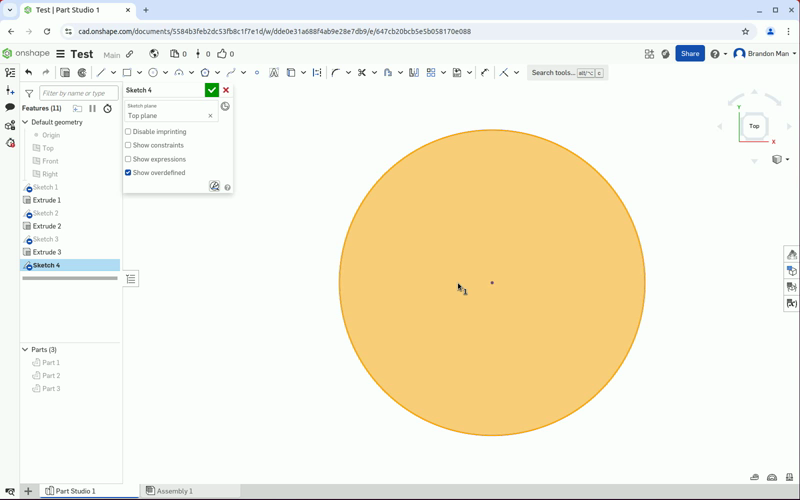
scroll(-6)
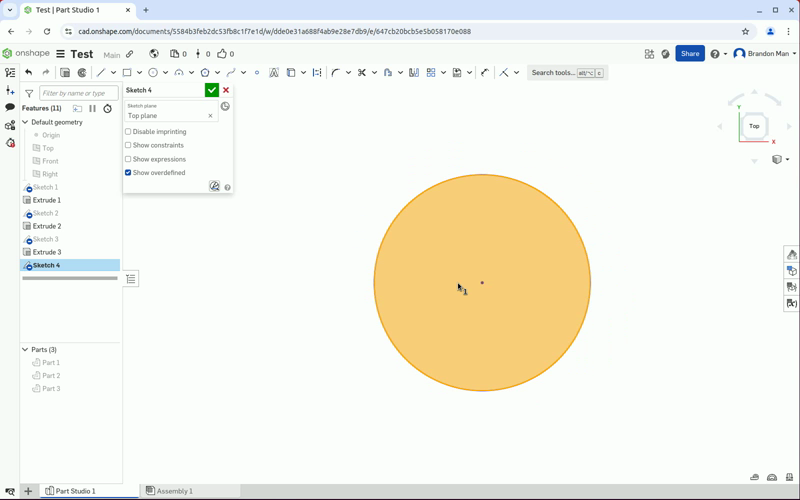
scroll(-6)
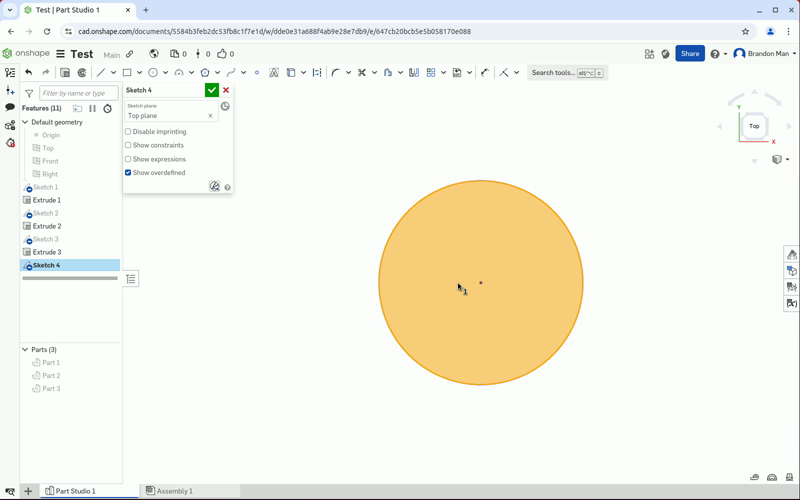
scroll(-6)
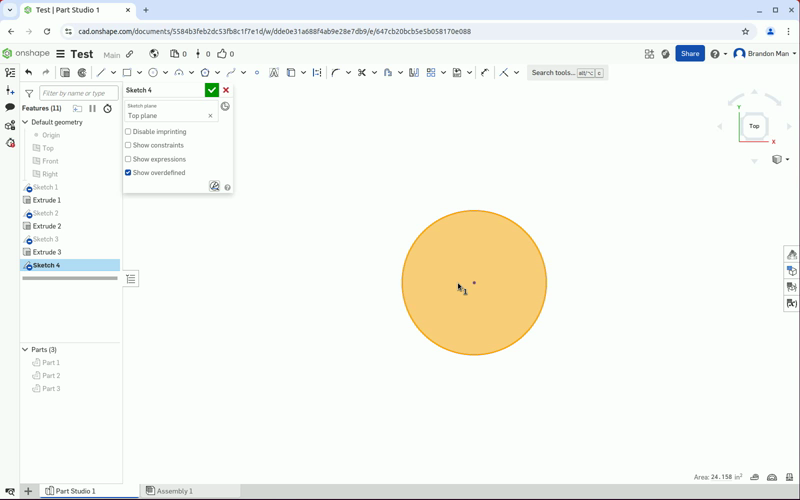
scroll(-6)
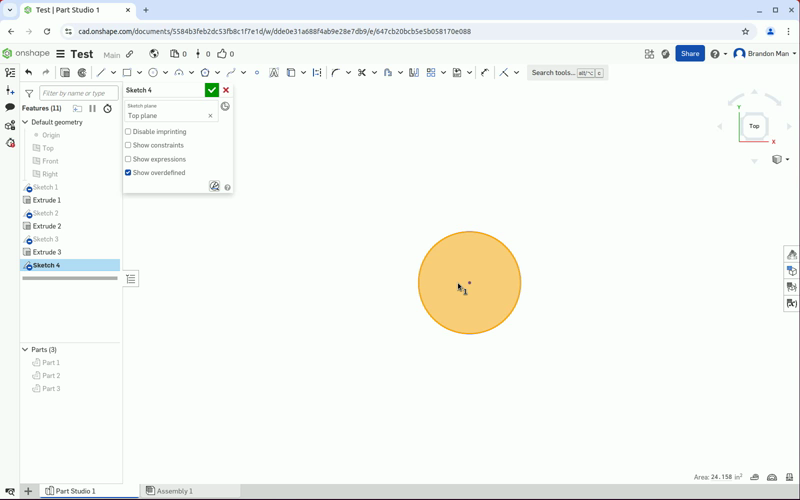
scroll(-6)
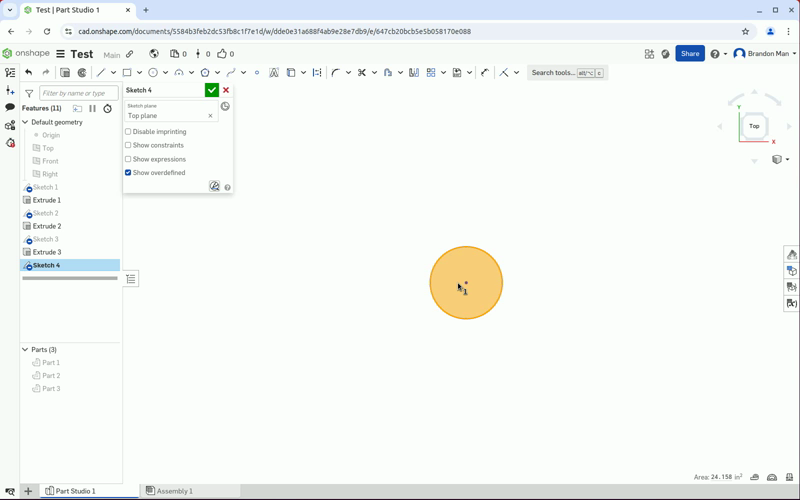
scroll(-6)
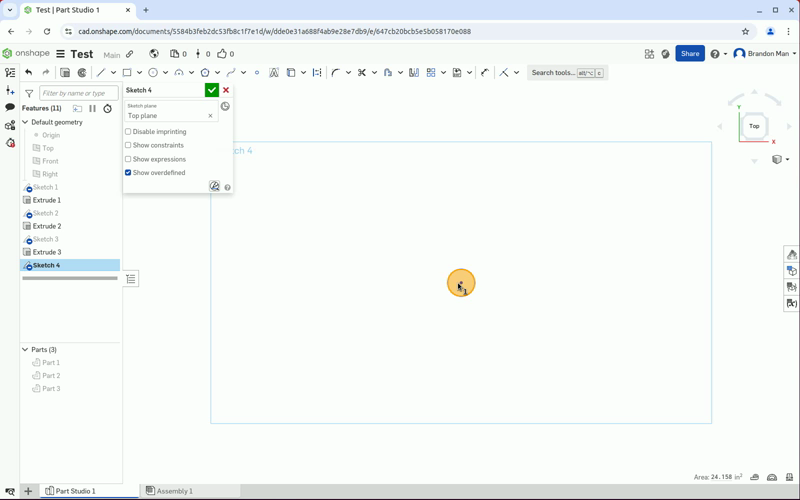
mouse_move(73, 352)
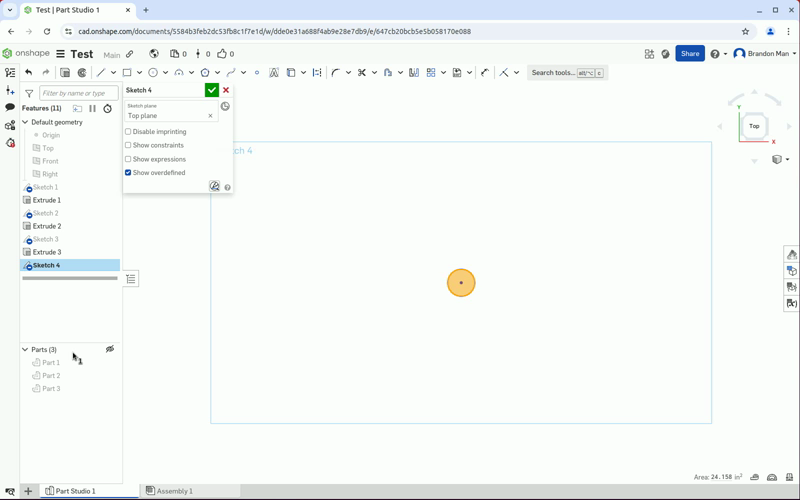
key(shift+y)
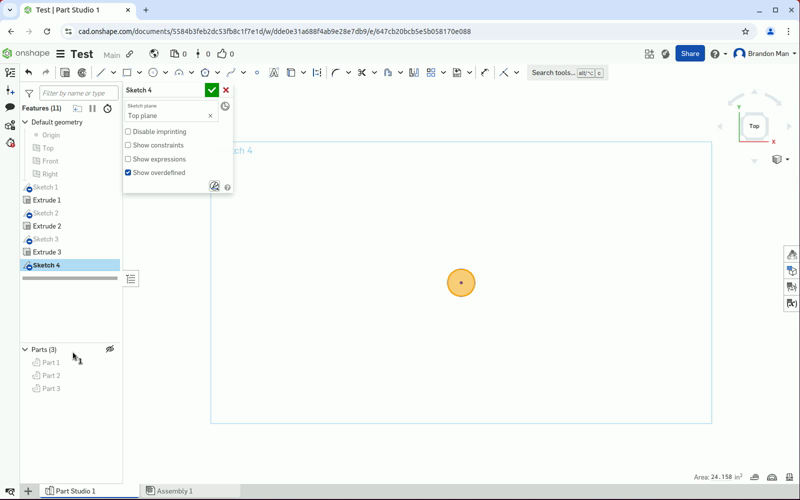
key(shift+e)
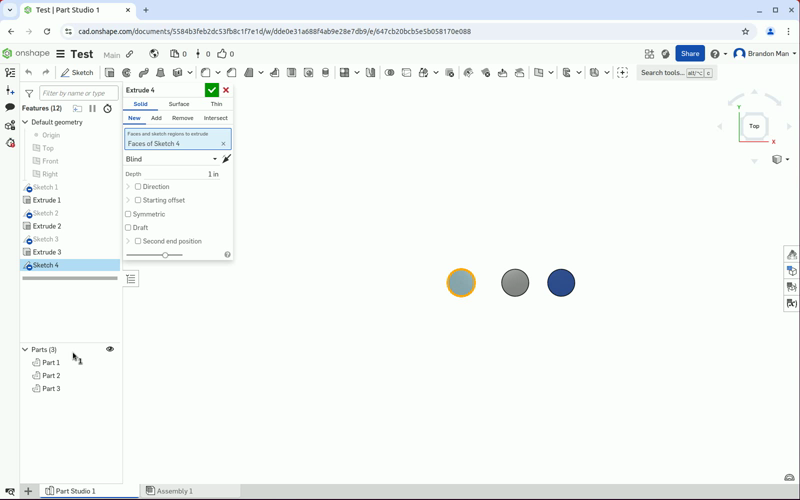
mouse_move(143, 106)
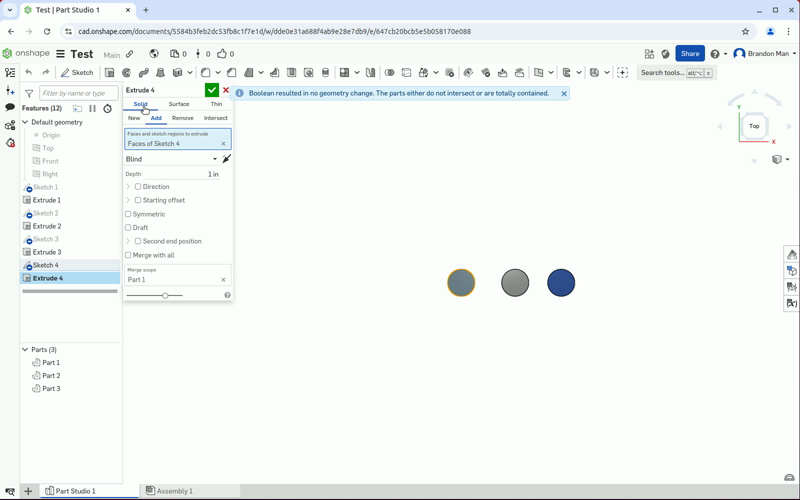
click(143, 106)
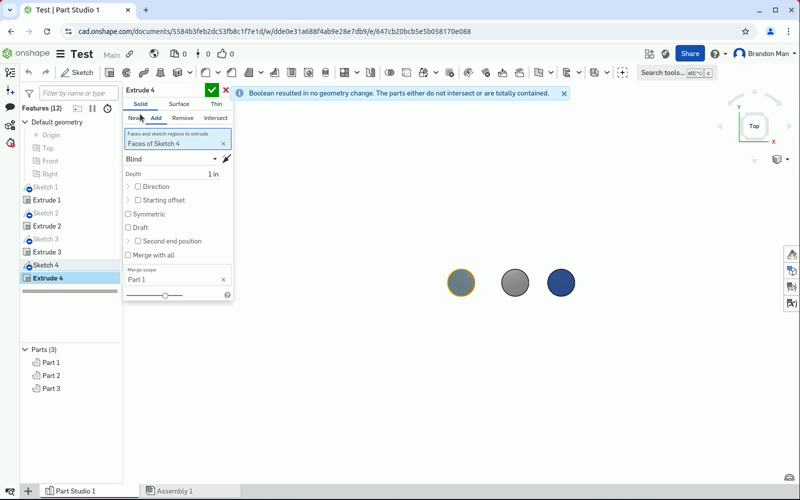
mouse_move(137, 120)
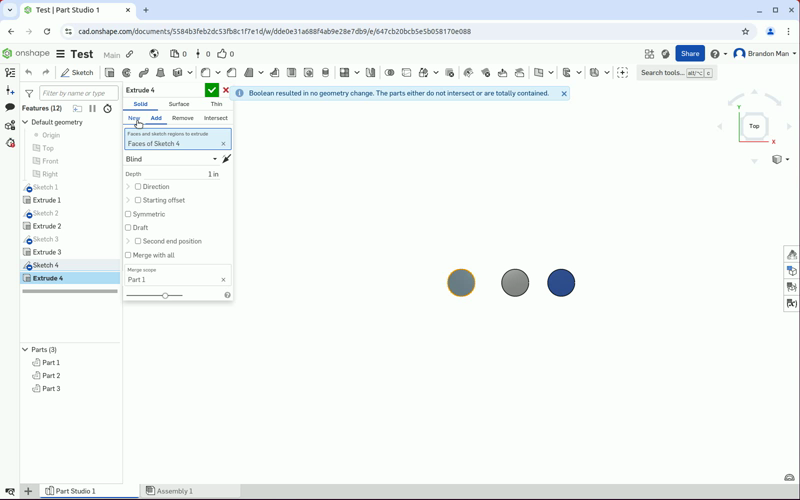
click(137, 120)
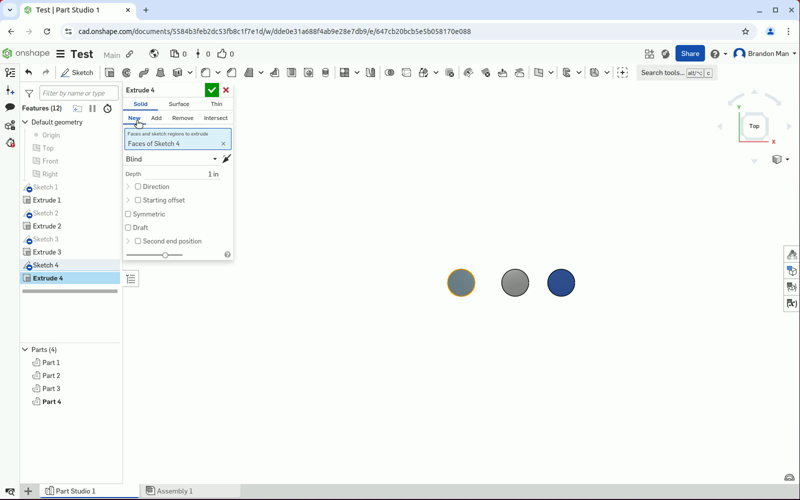
key(tab, 4)
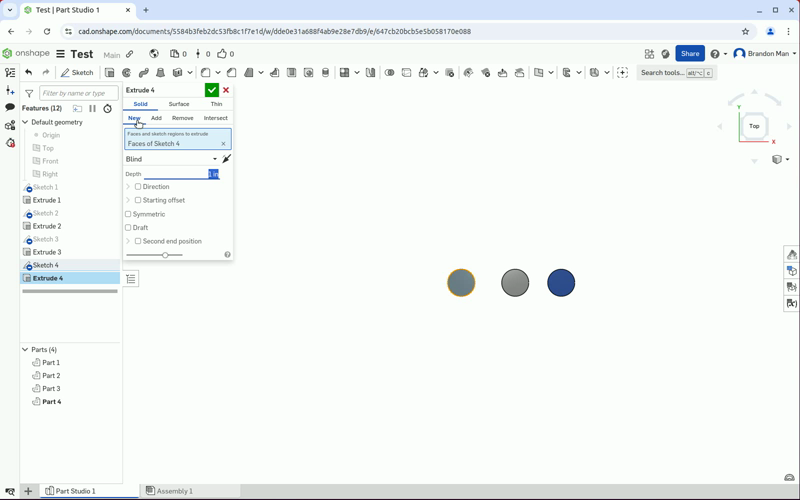
text(12.517)
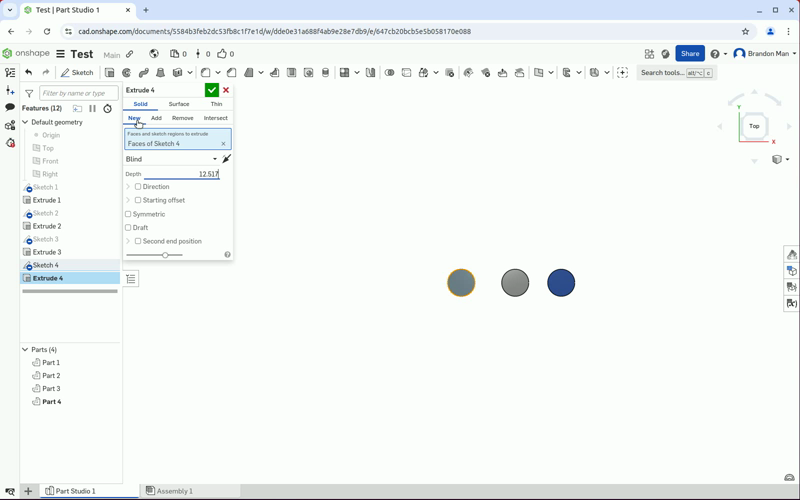
key(enter)
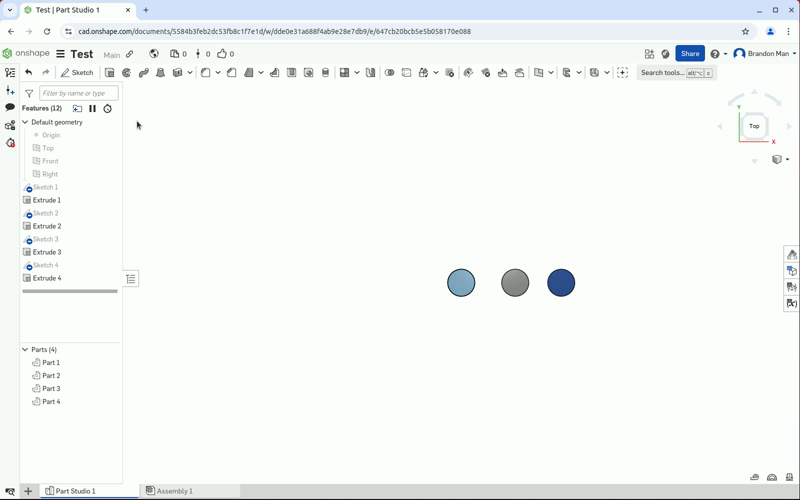
key(shift+h)
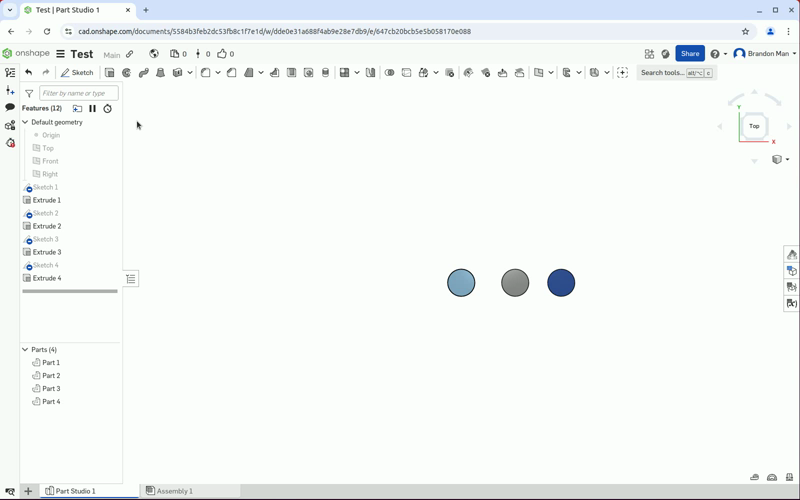
key(shift+h)
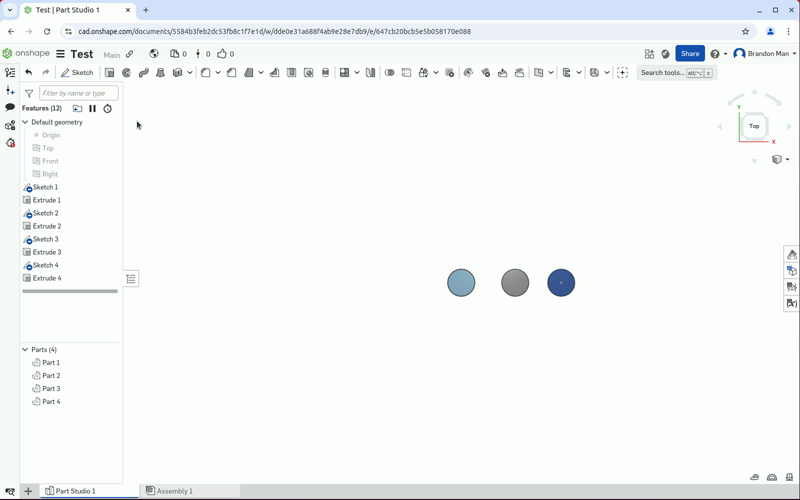
key(shift+7)
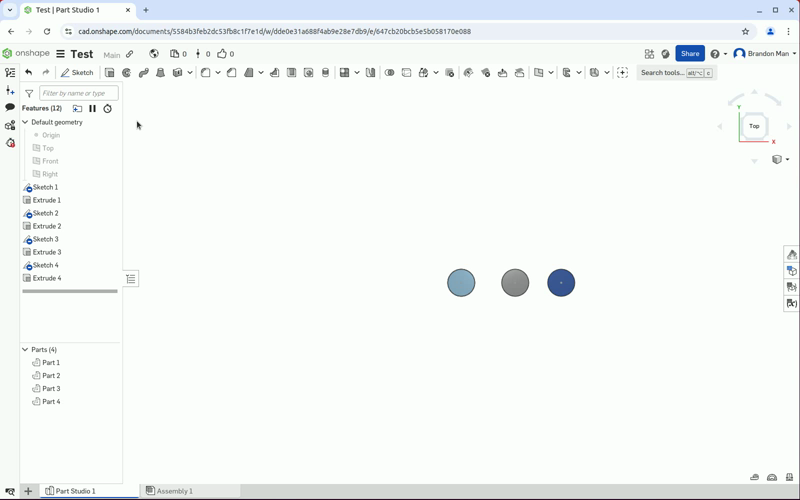
key(up, 3)
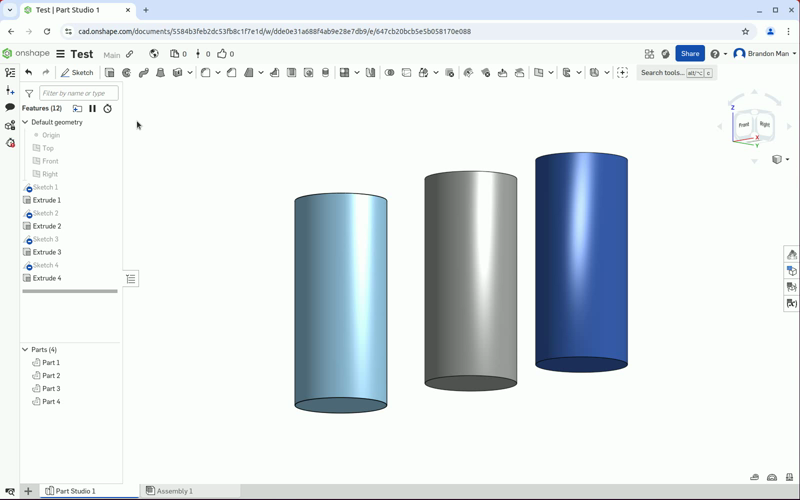
key(left, 3)
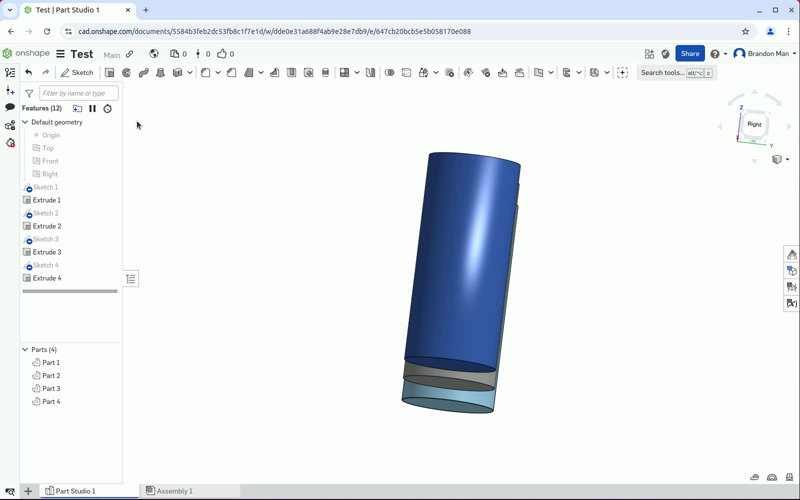
key(right, 3)
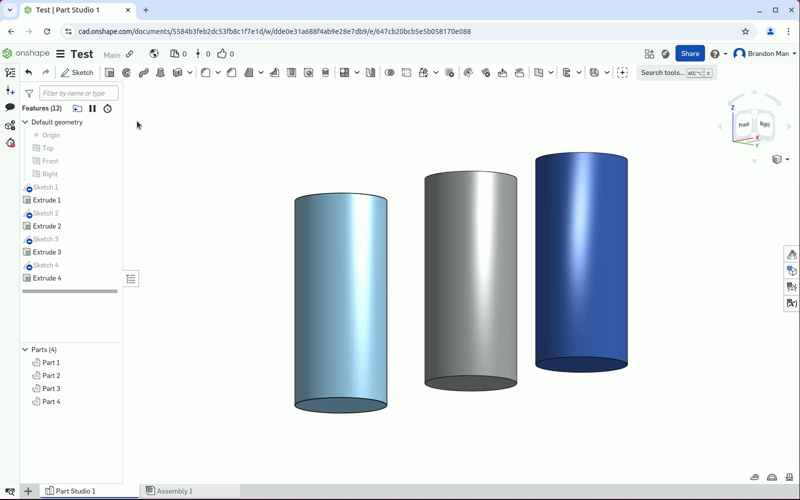
key(down, 3)
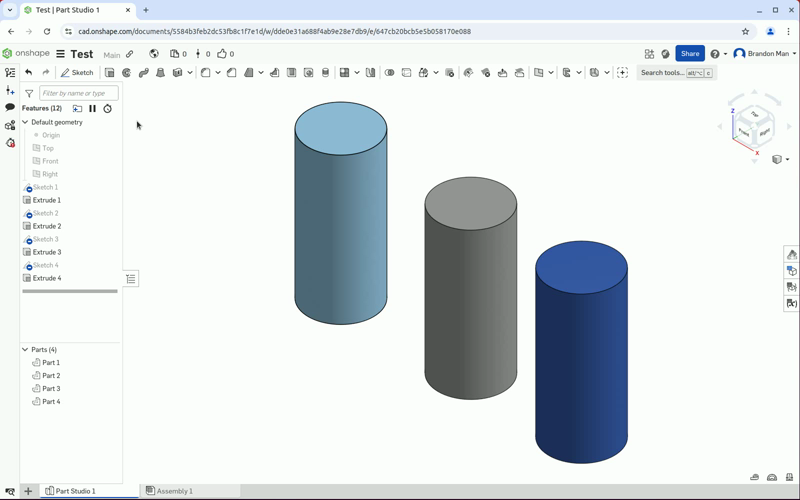
mouse_move(73, 189)
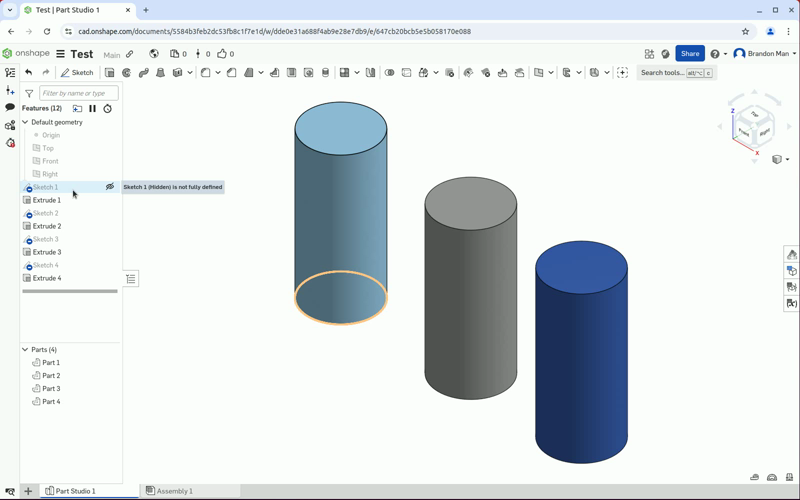
click(73, 189)